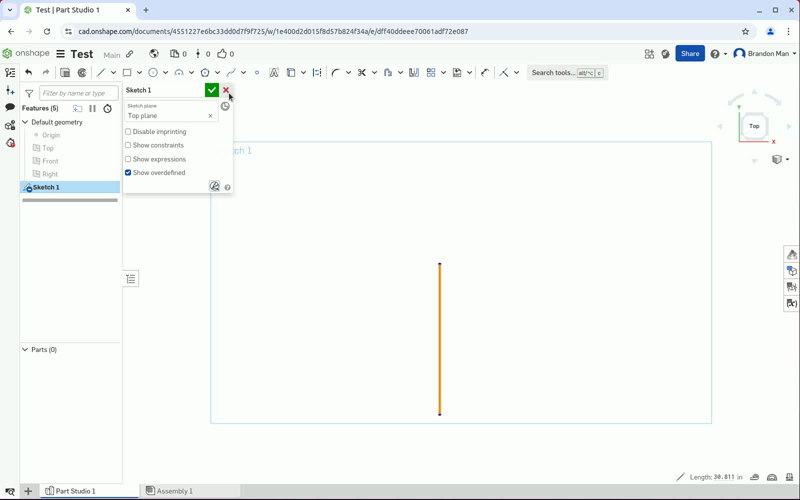
key(shift+h)
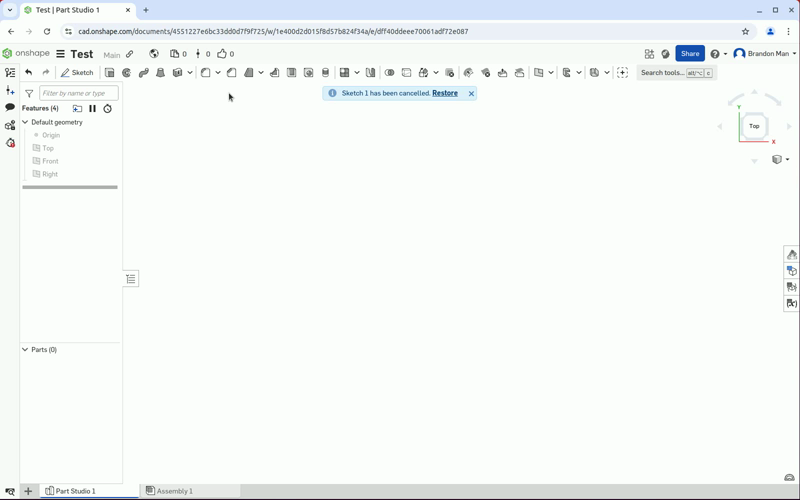
mouse_move(73, 352)
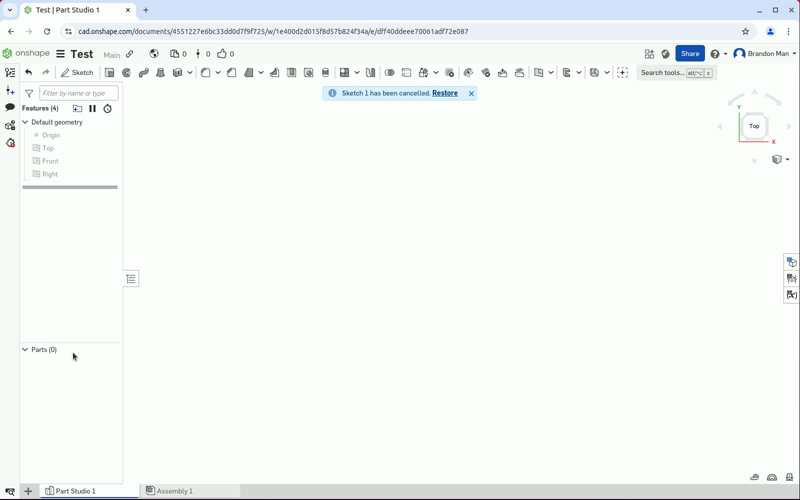
key(y)
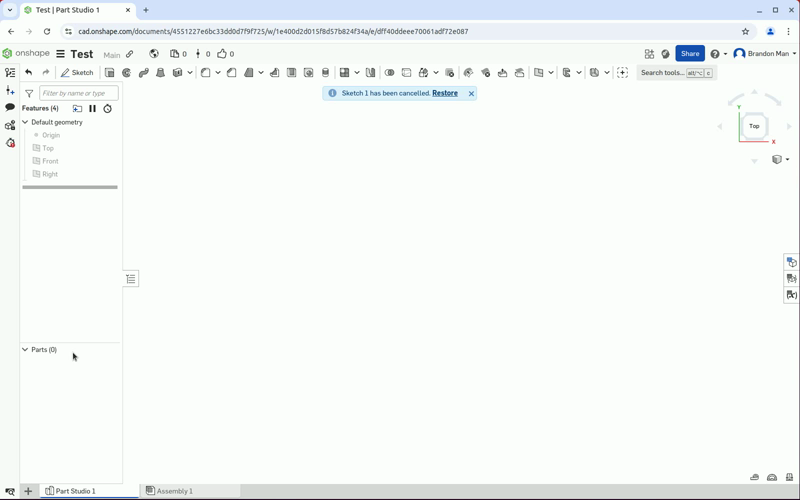
key(shift+p)
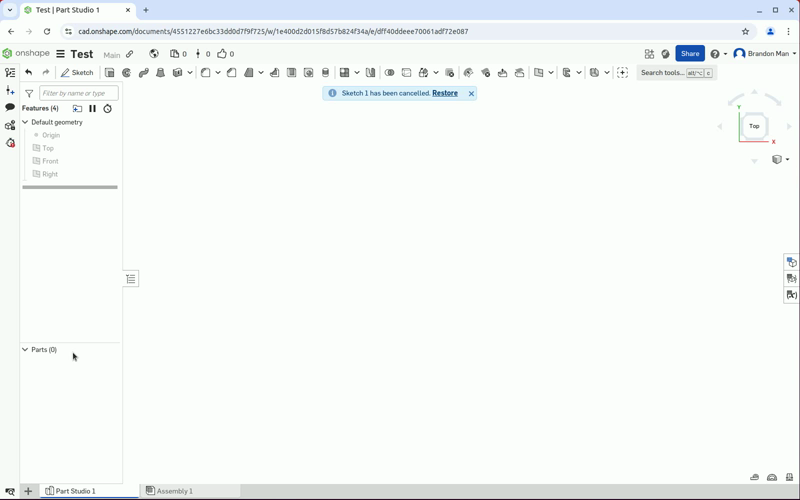
key(space)
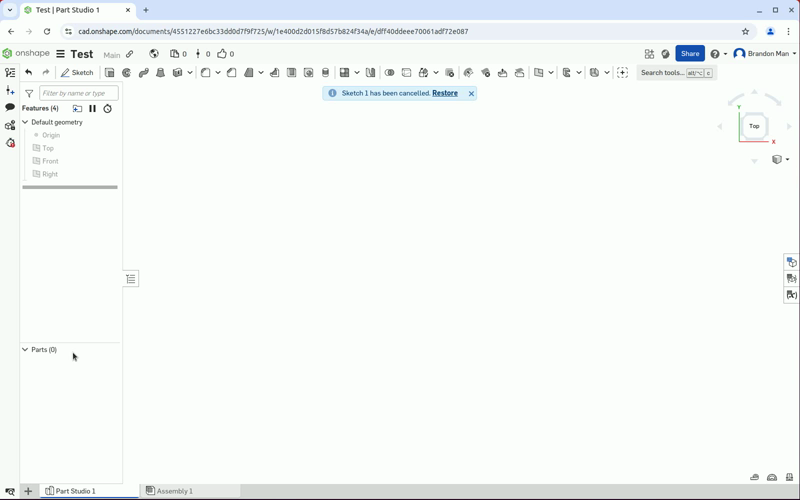
key_down(shift)
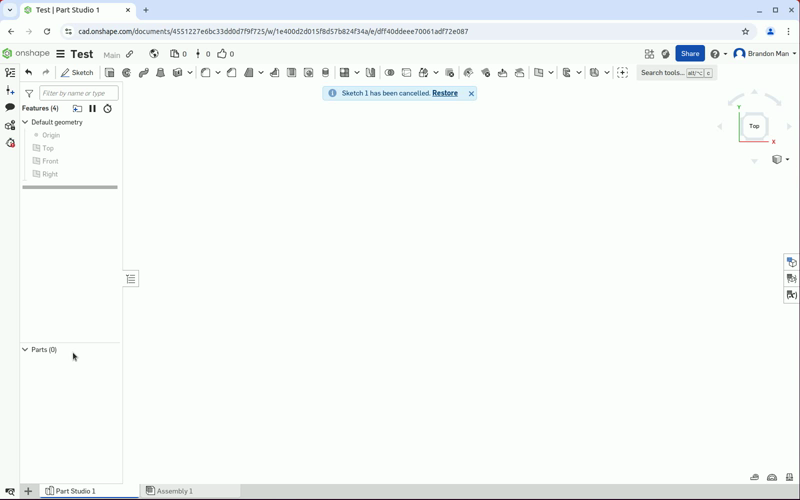
key(up)
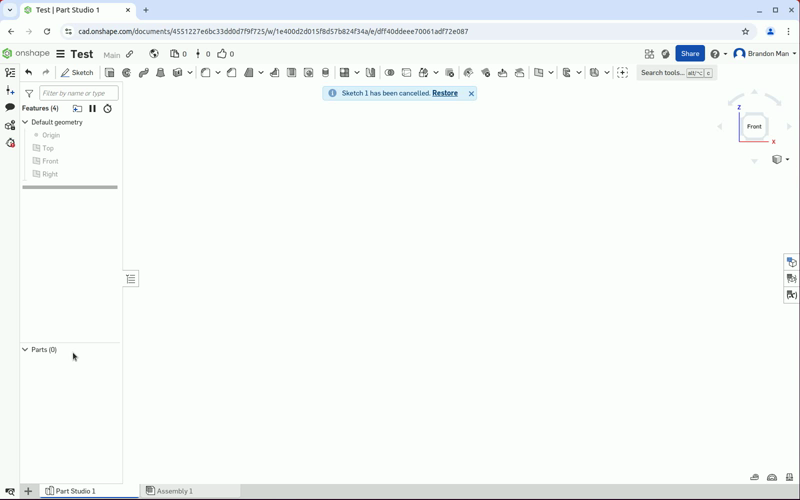
key_up(shift)
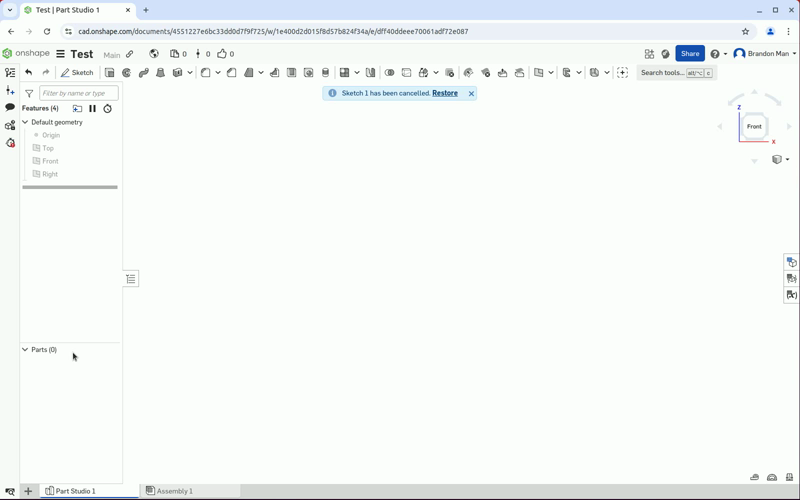
mouse_move(73, 352)
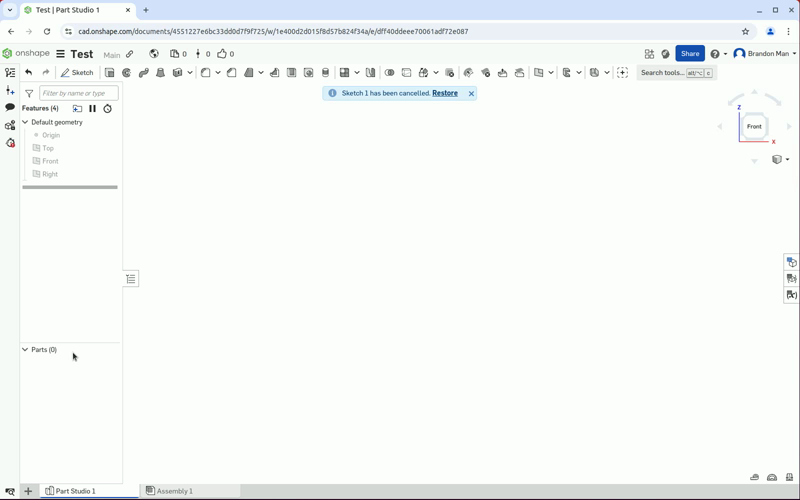
key(shift+y)
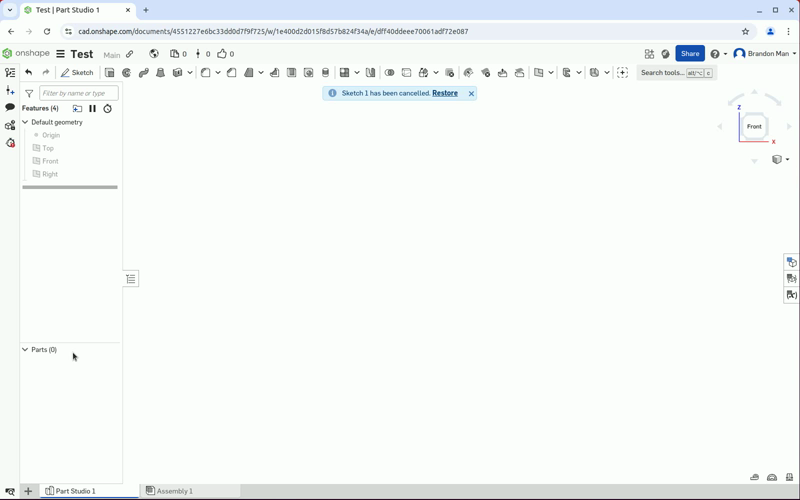
key(shift+s)
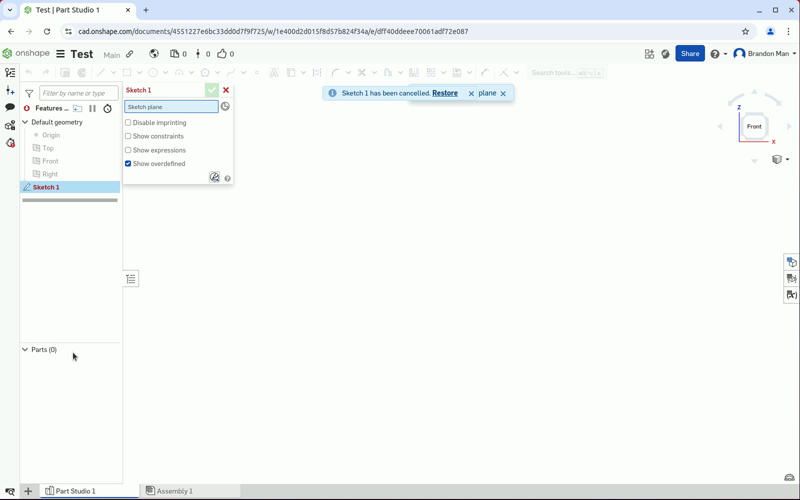
mouse_move(73, 163)
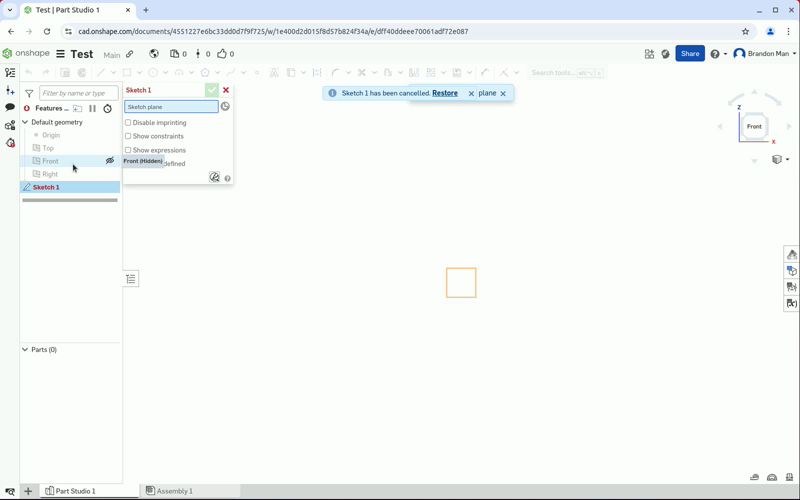
click(73, 163)
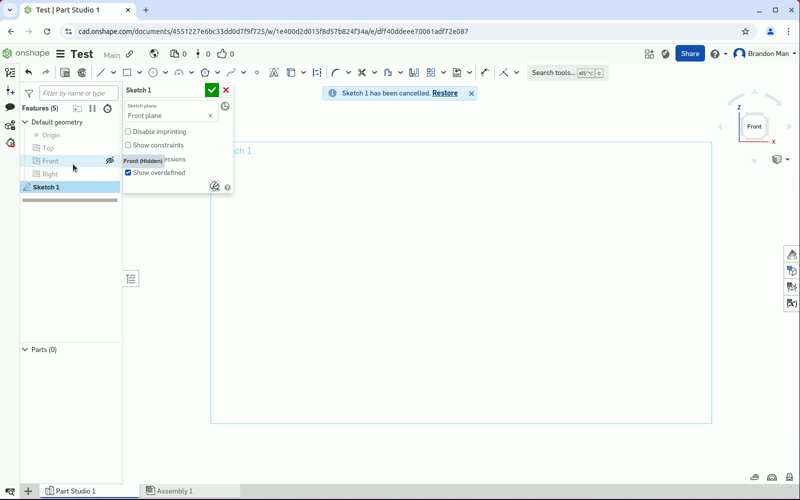
mouse_move(73, 352)
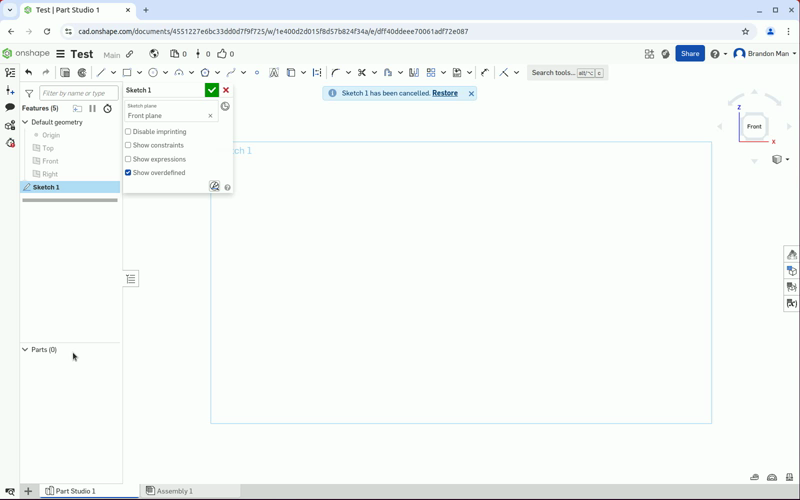
key(y)
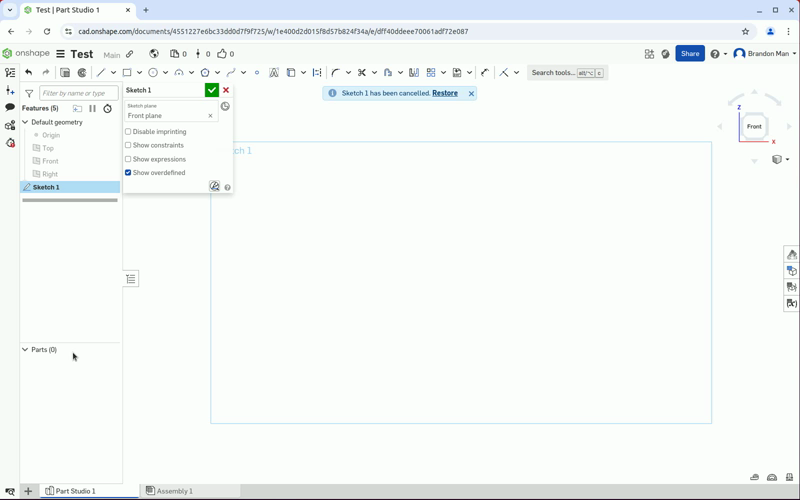
key(c)
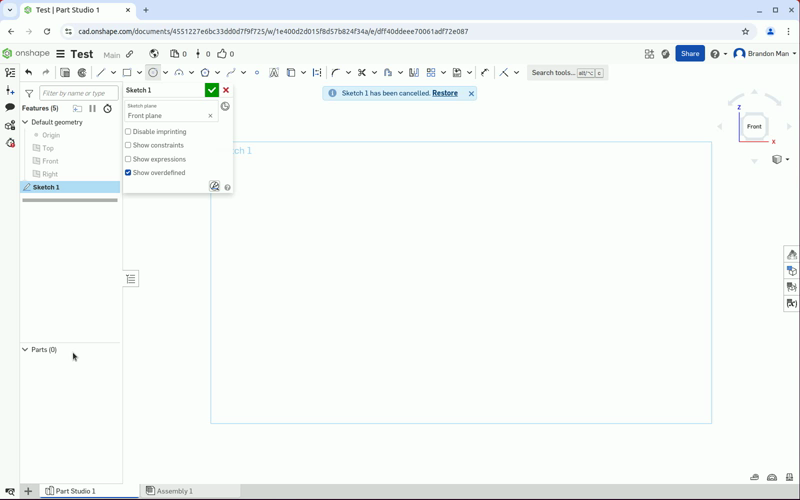
key_down(shift)
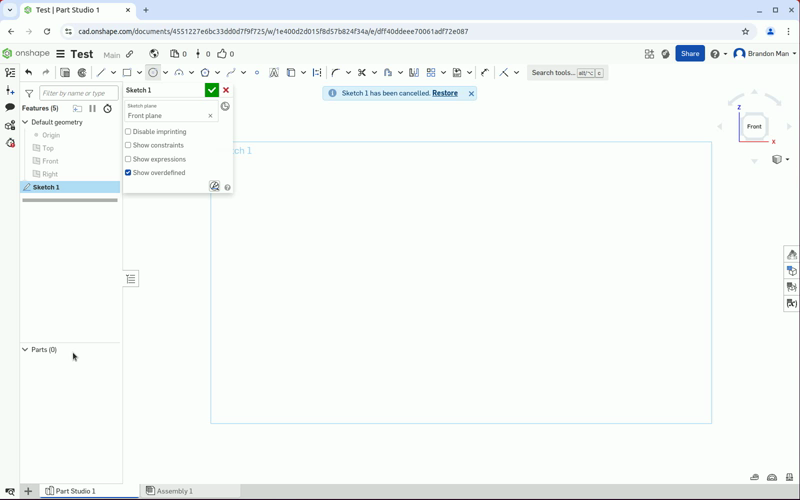
mouse_move(460, 282)
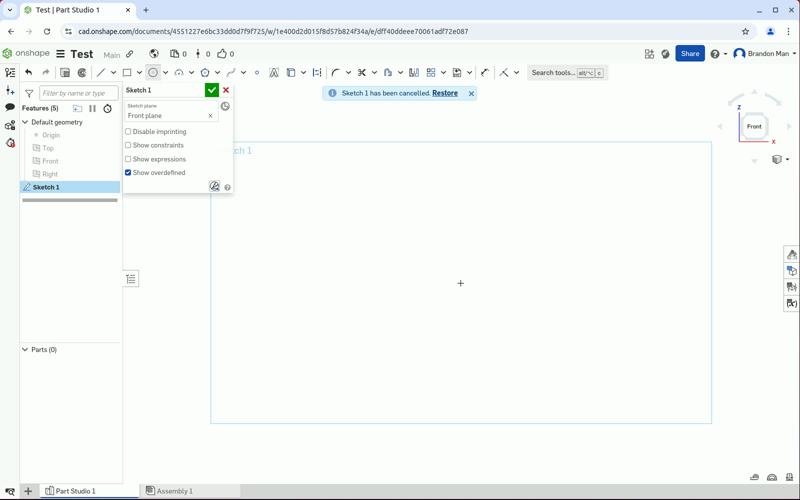
click(460, 282)
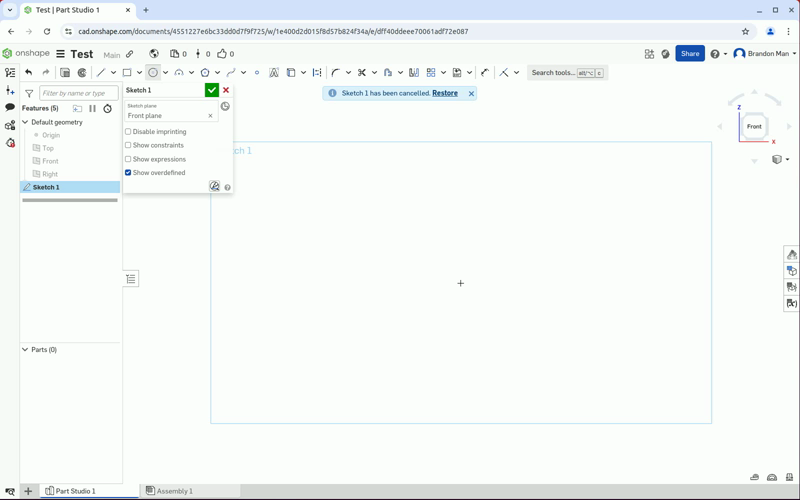
key_up(shift)
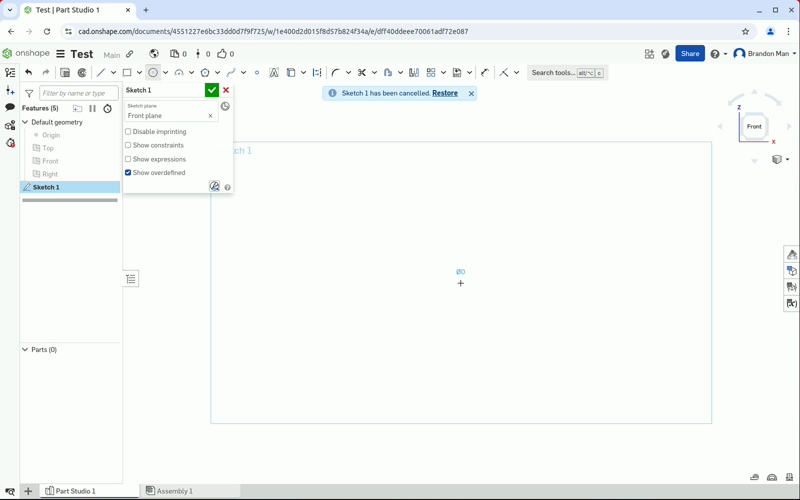
mouse_move(471, 282)
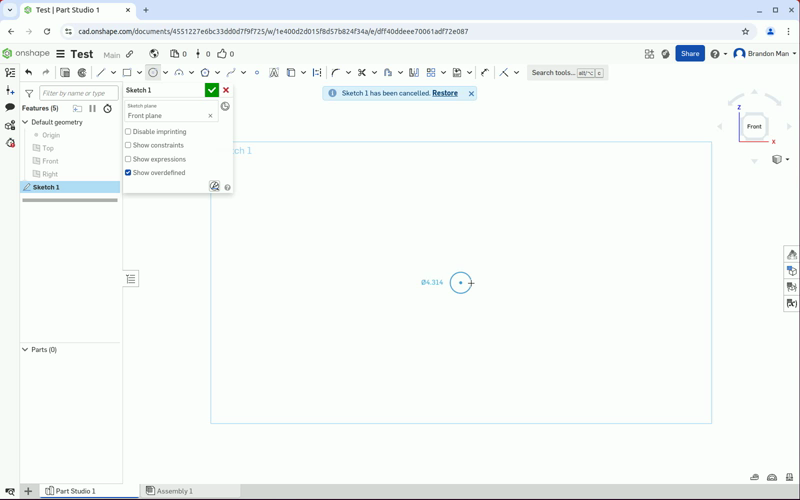
click(471, 282)
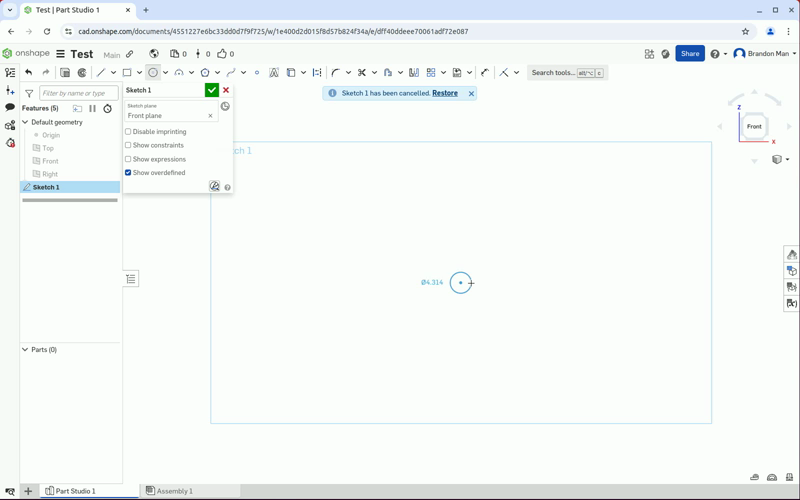
key(esc)
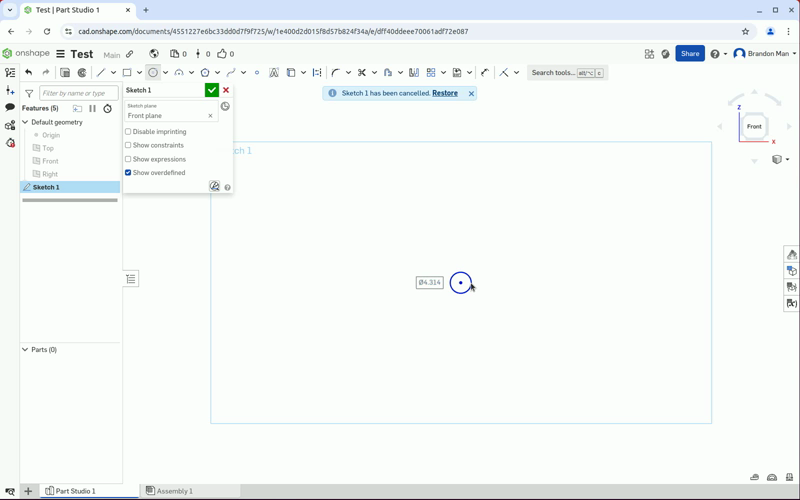
key(c)
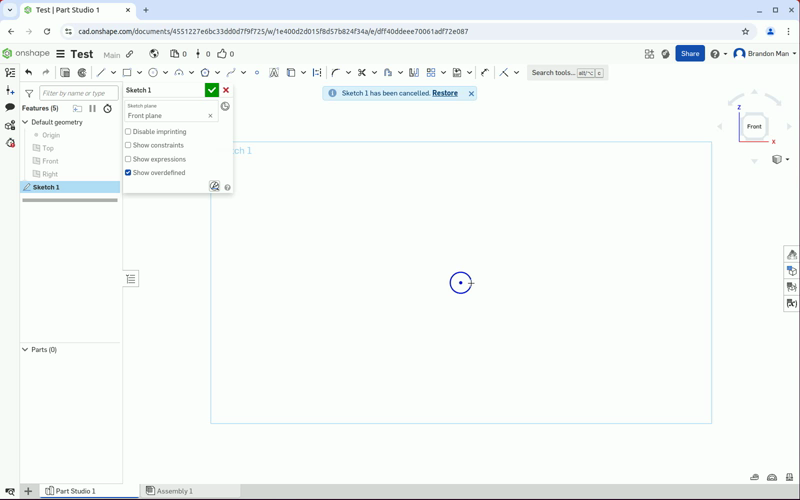
key_down(shift)
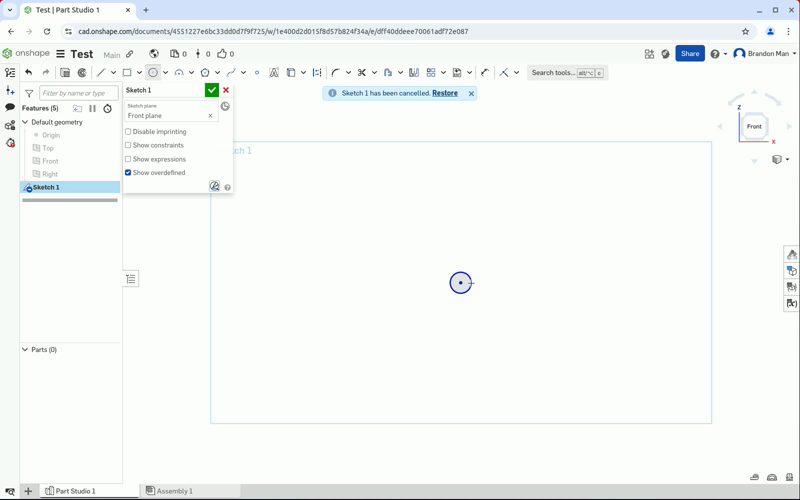
mouse_move(460, 282)
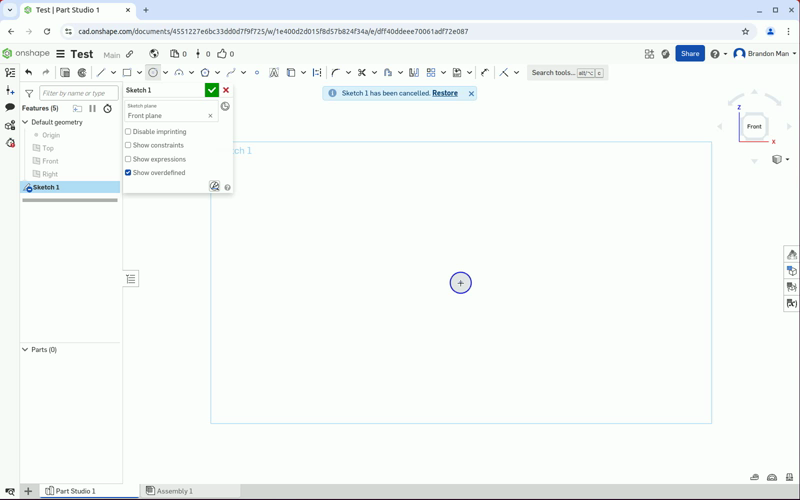
click(460, 282)
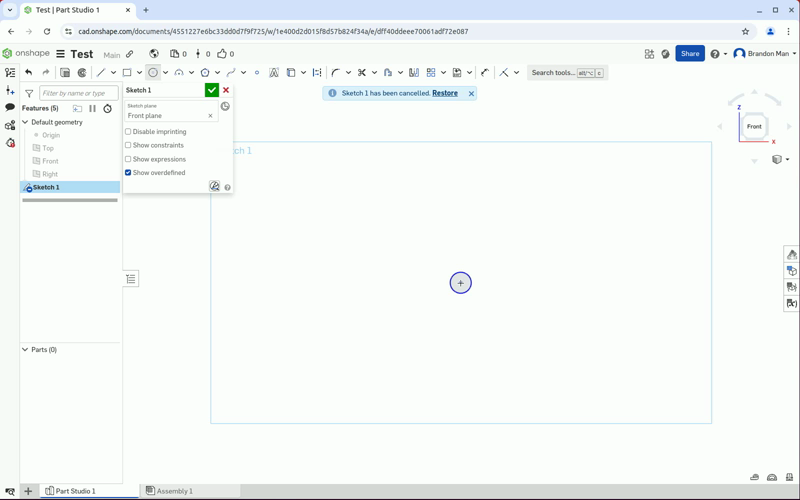
key_up(shift)
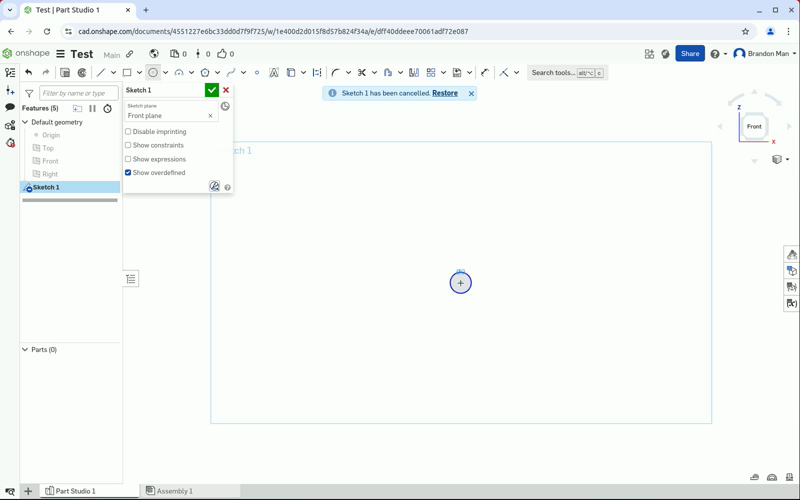
mouse_move(470, 282)
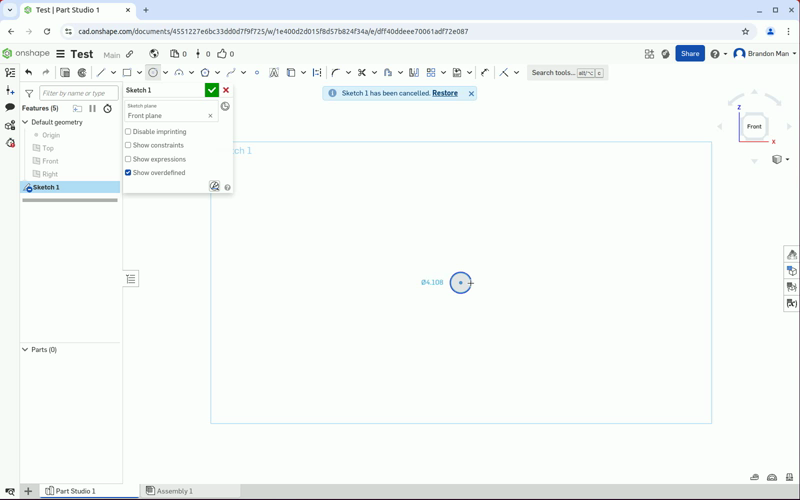
scroll(6)
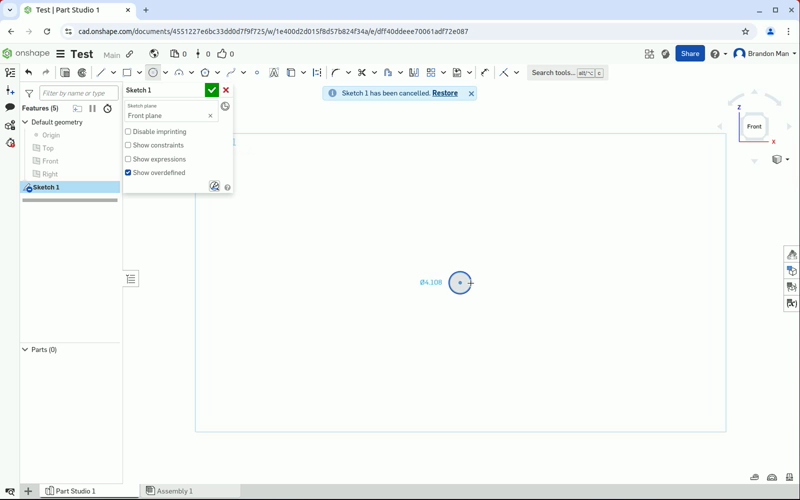
scroll(6)
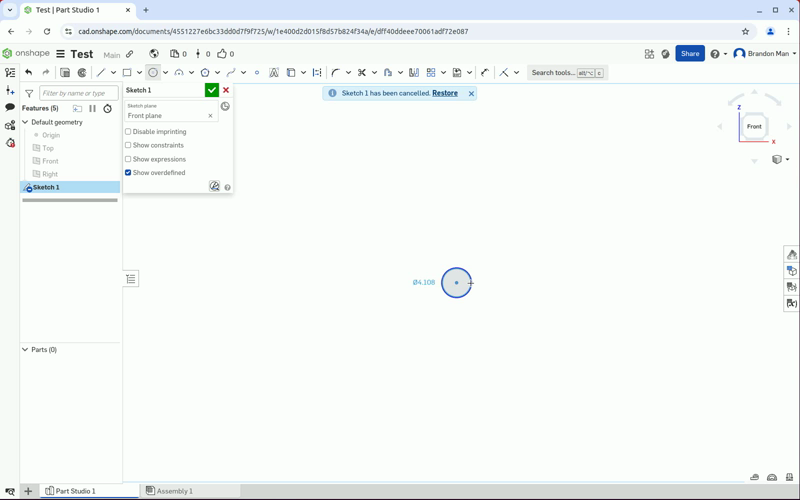
scroll(6)
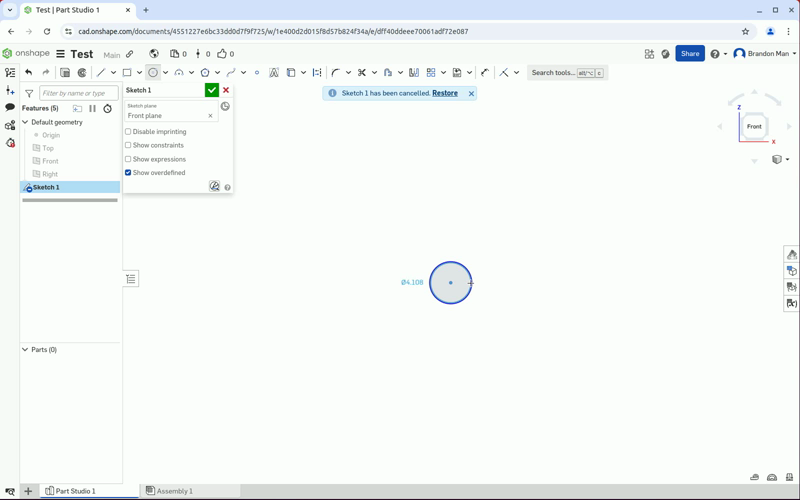
scroll(6)
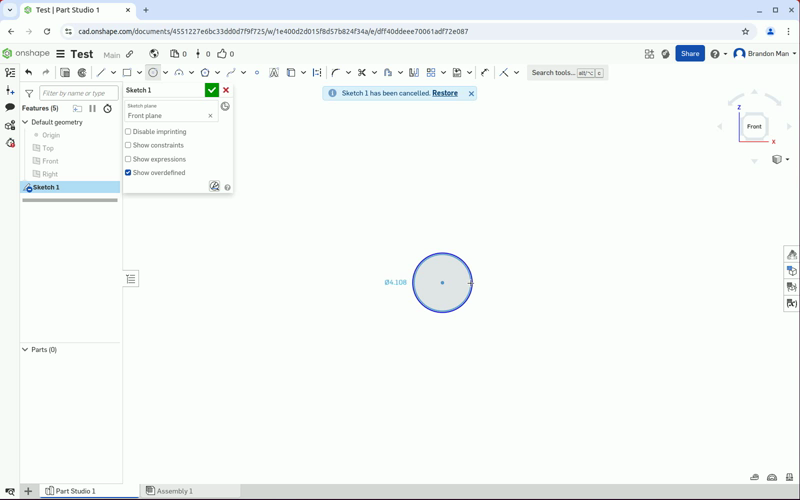
scroll(6)
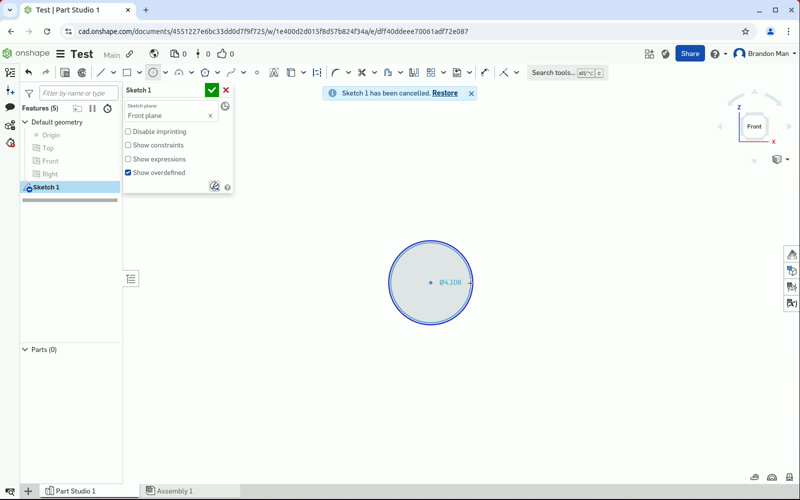
scroll(6)
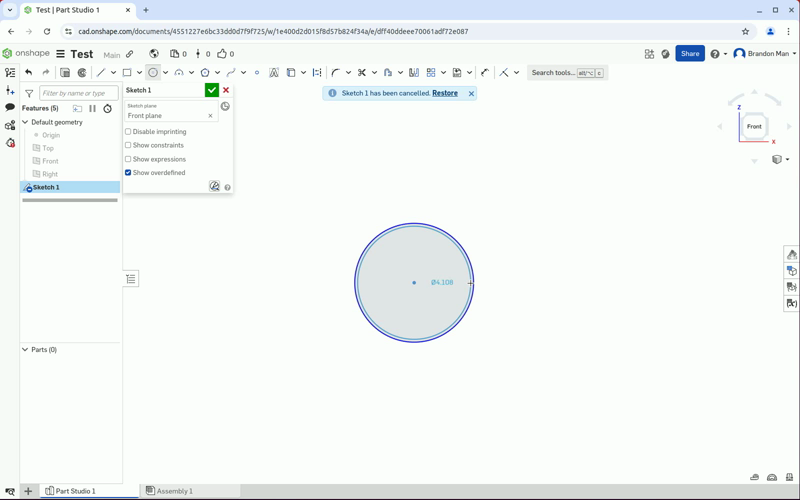
scroll(6)
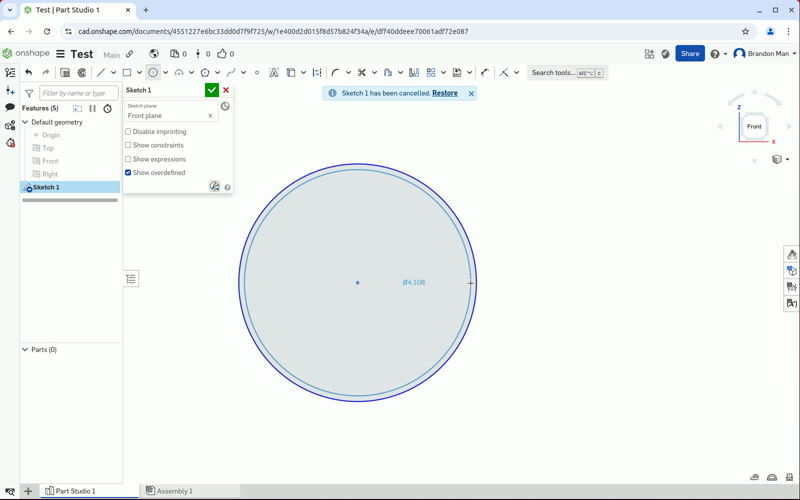
click(470, 282)
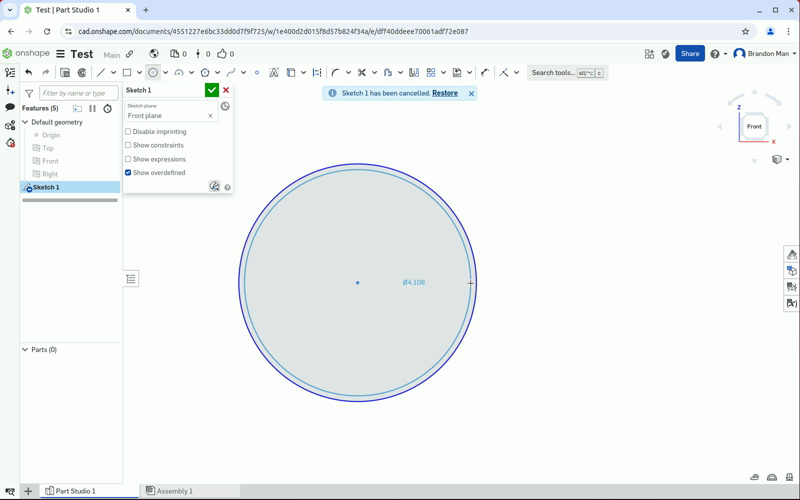
scroll(-6)
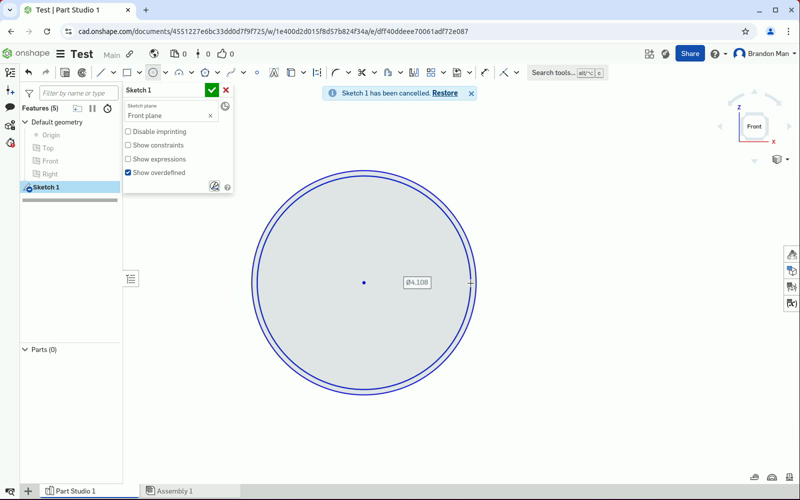
scroll(-6)
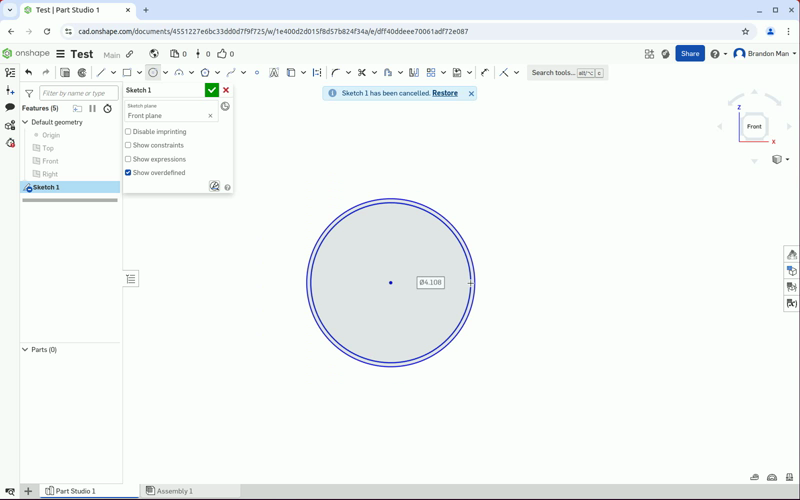
scroll(-6)
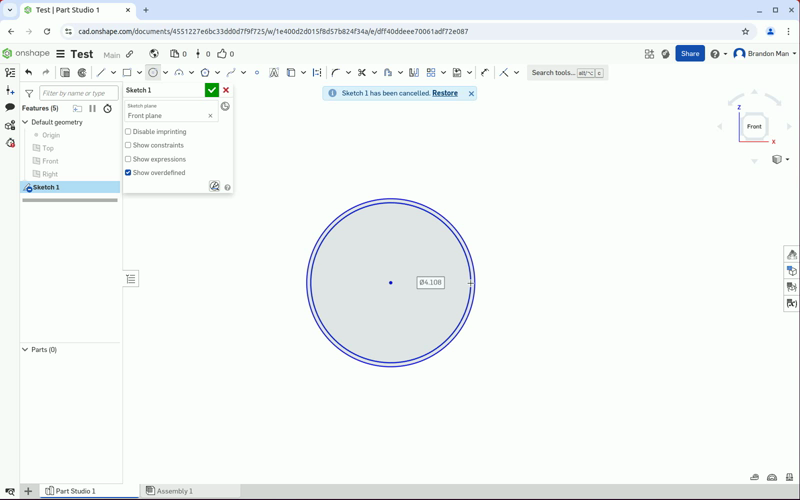
scroll(-6)
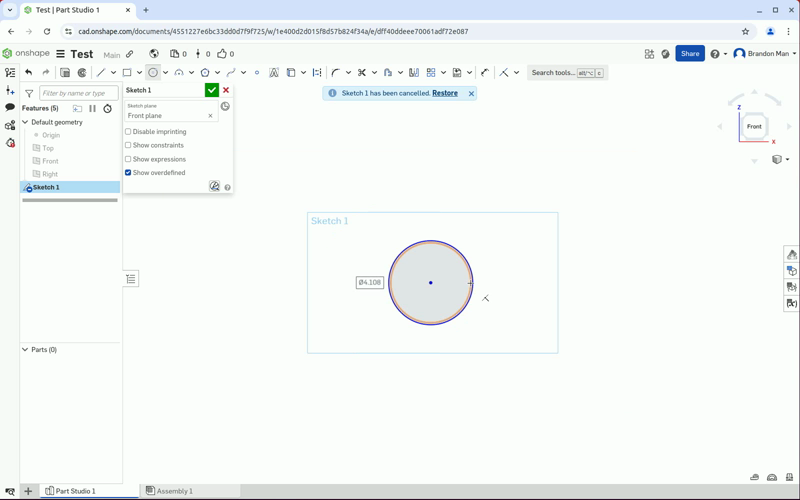
scroll(-6)
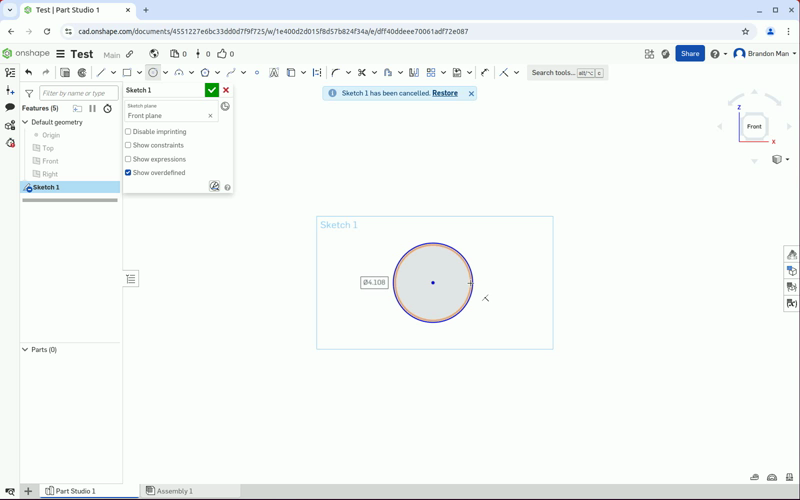
scroll(-6)
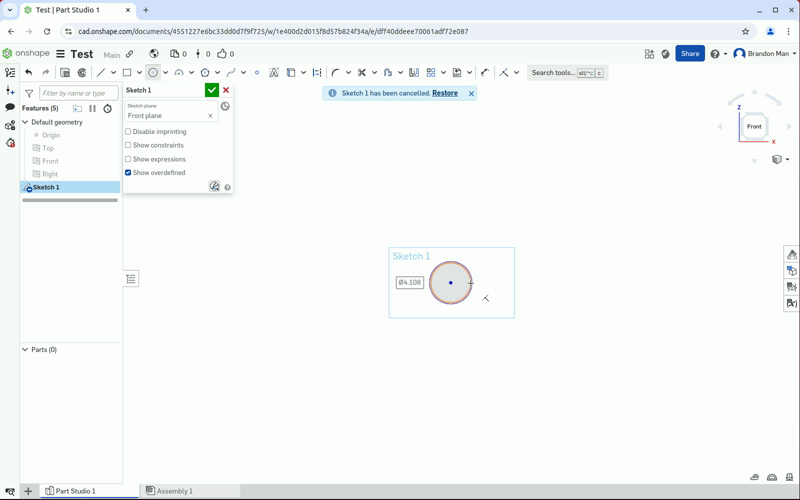
scroll(-6)
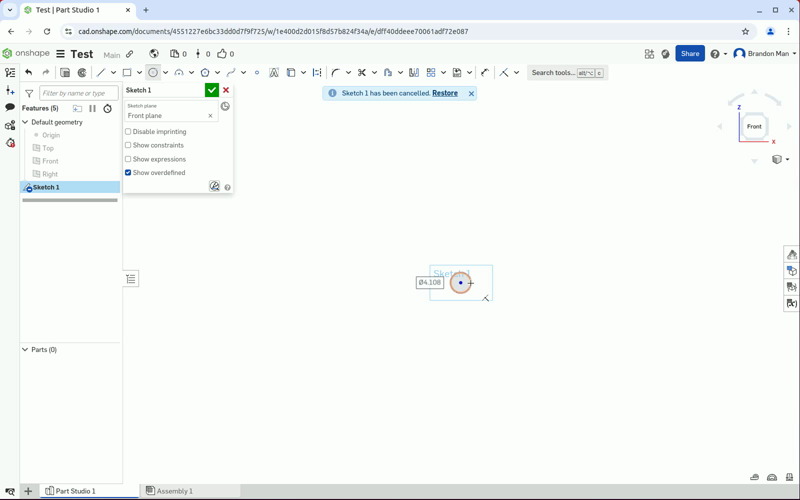
key(esc)
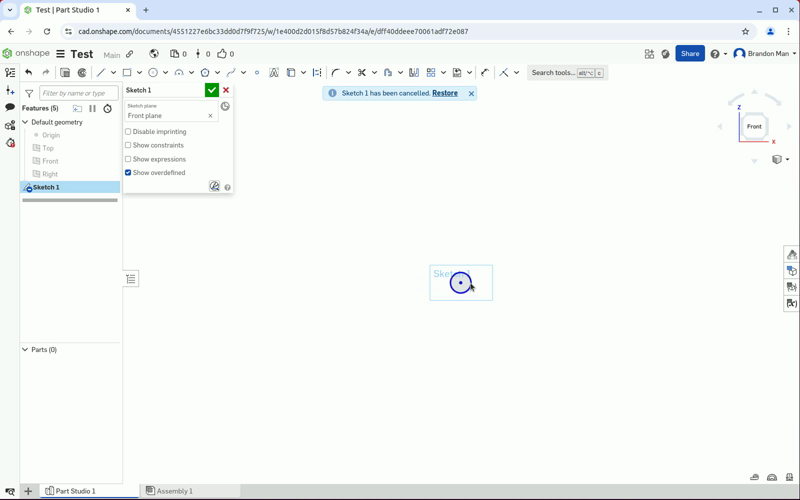
mouse_move(460, 272)
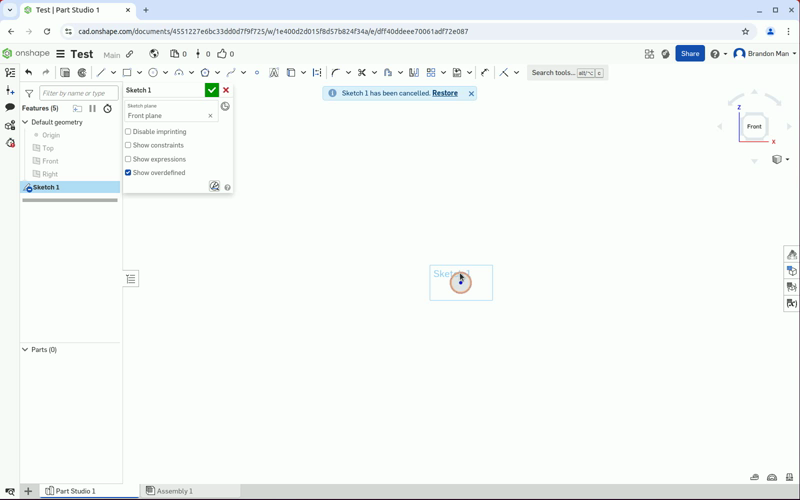
scroll(6)
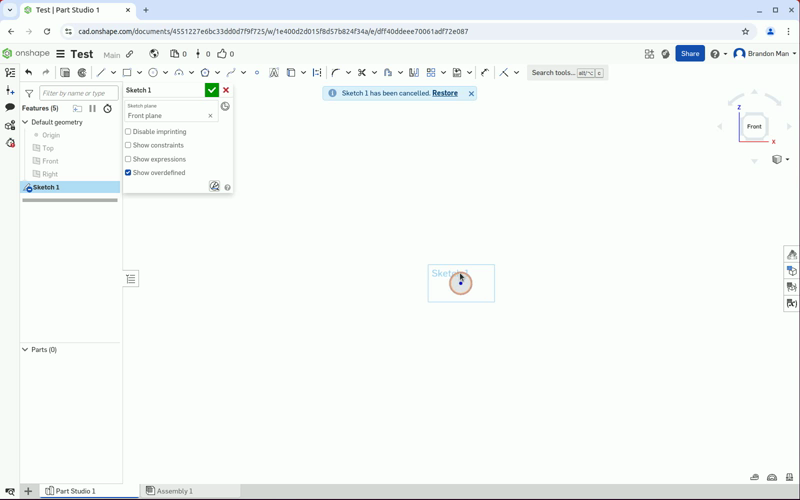
scroll(6)
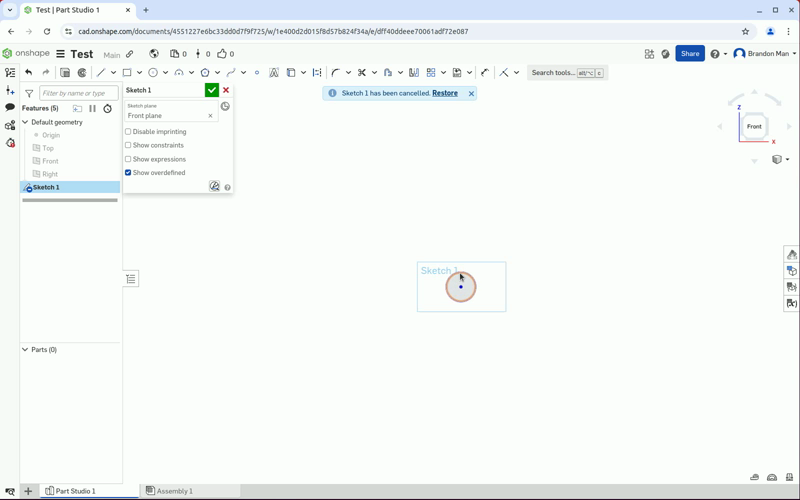
scroll(6)
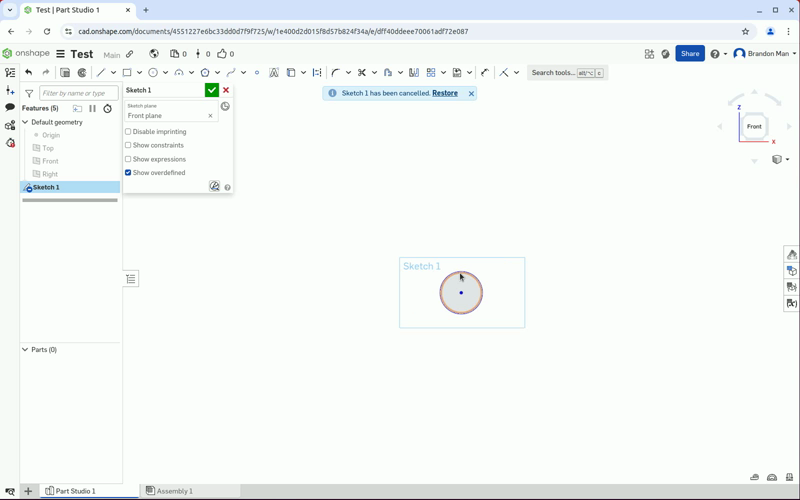
scroll(6)
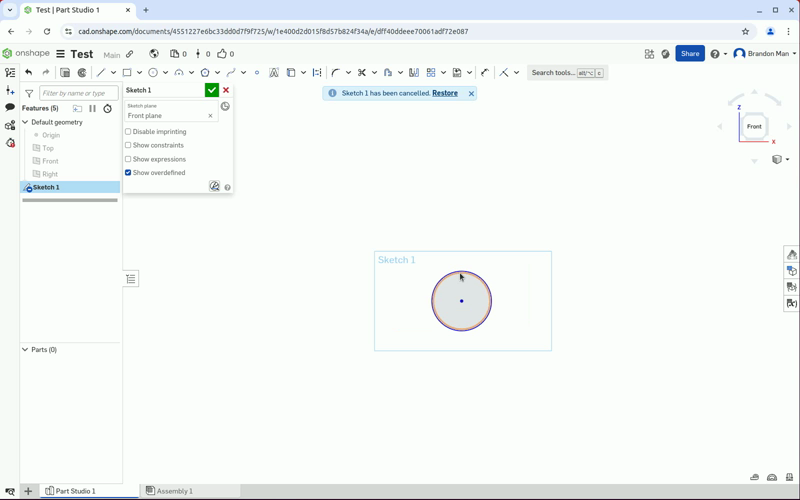
scroll(6)
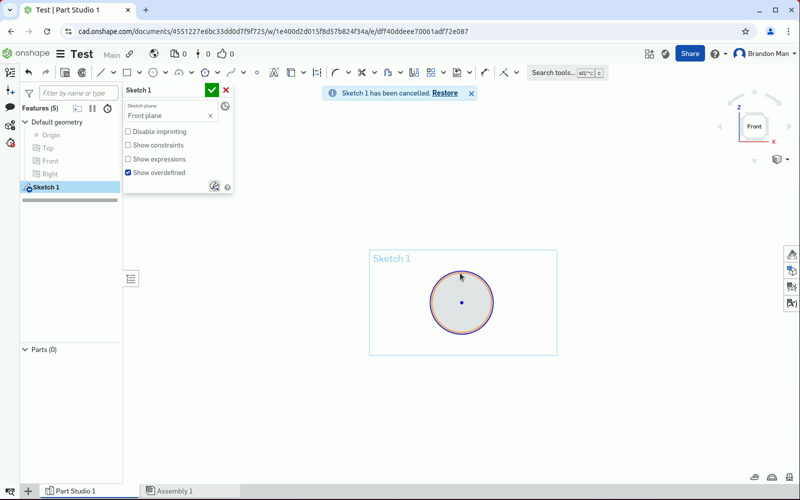
scroll(6)
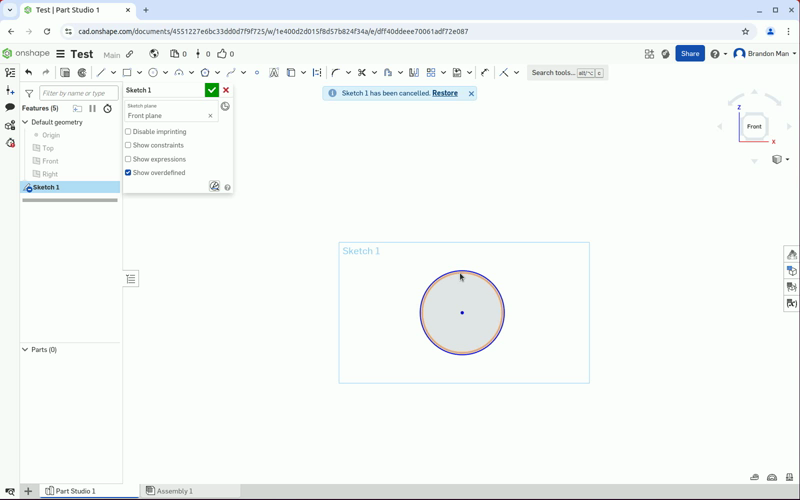
scroll(6)
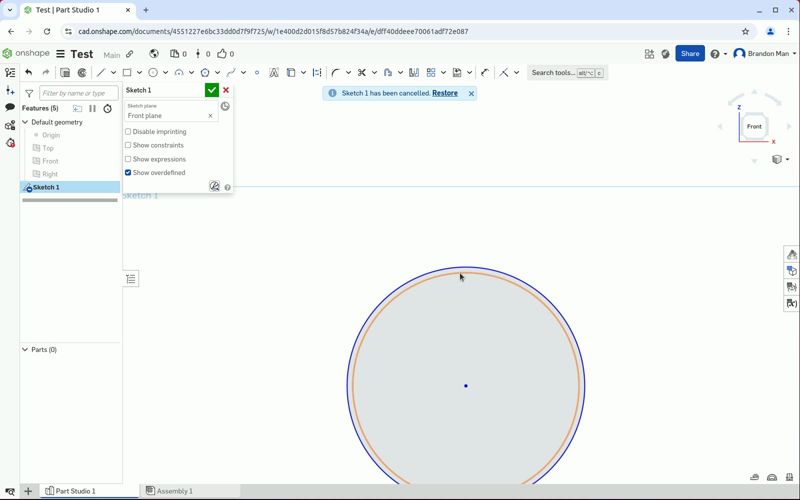
click(460, 272)
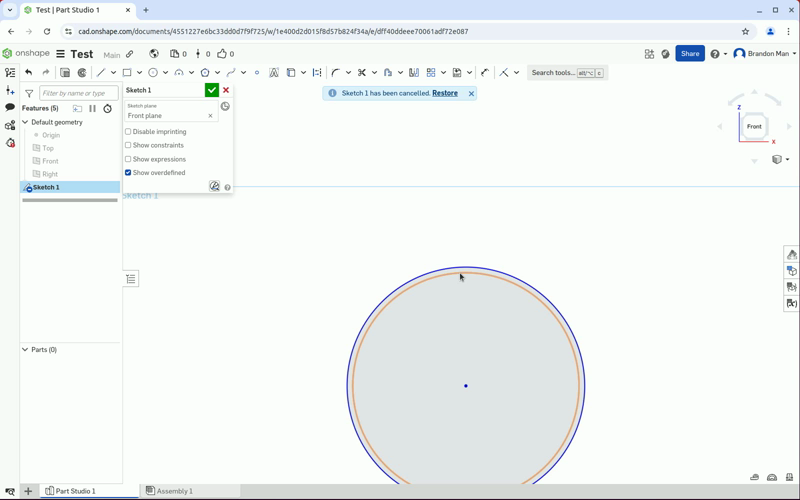
scroll(-6)
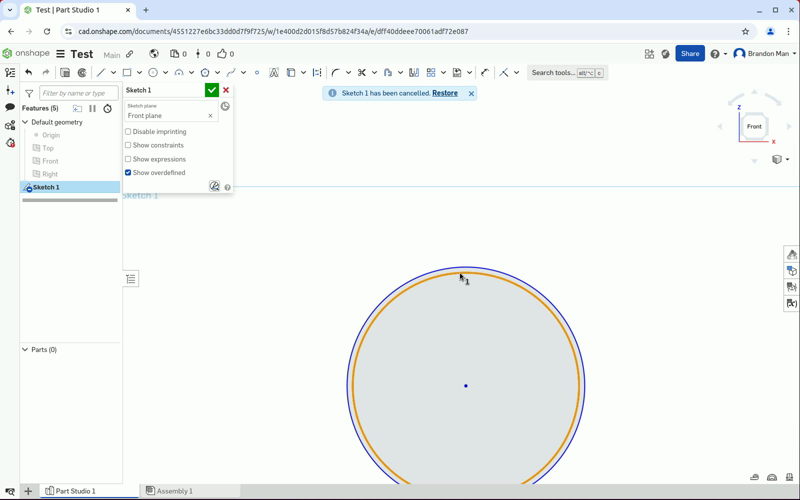
scroll(-6)
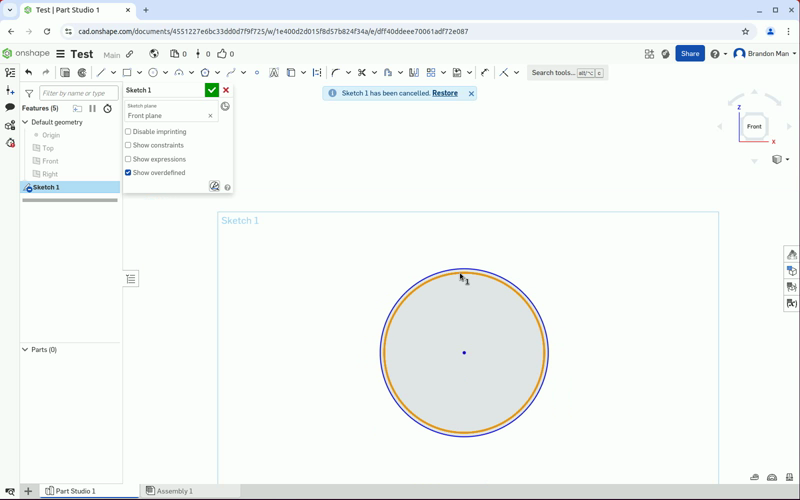
scroll(-6)
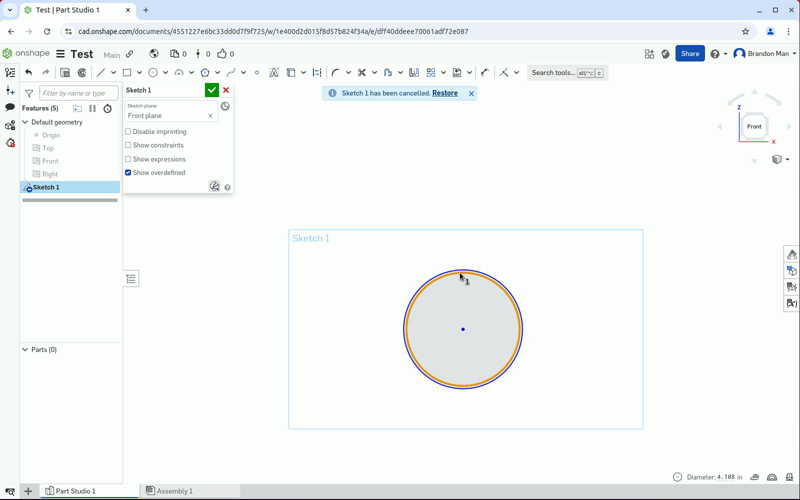
scroll(-6)
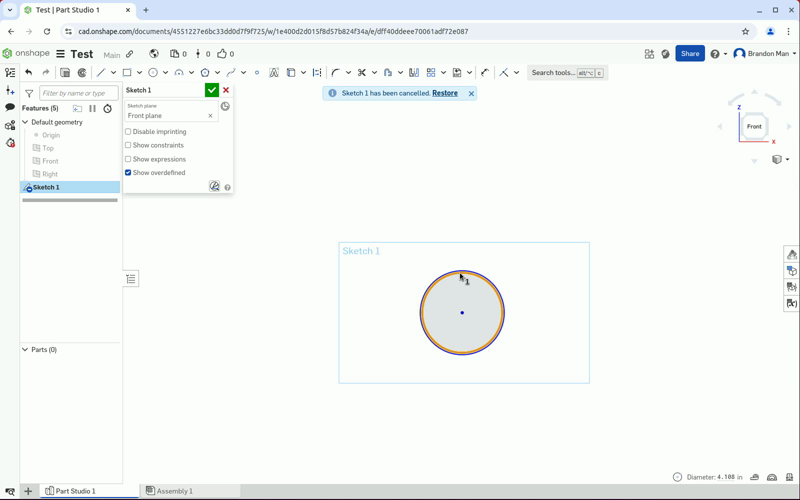
scroll(-6)
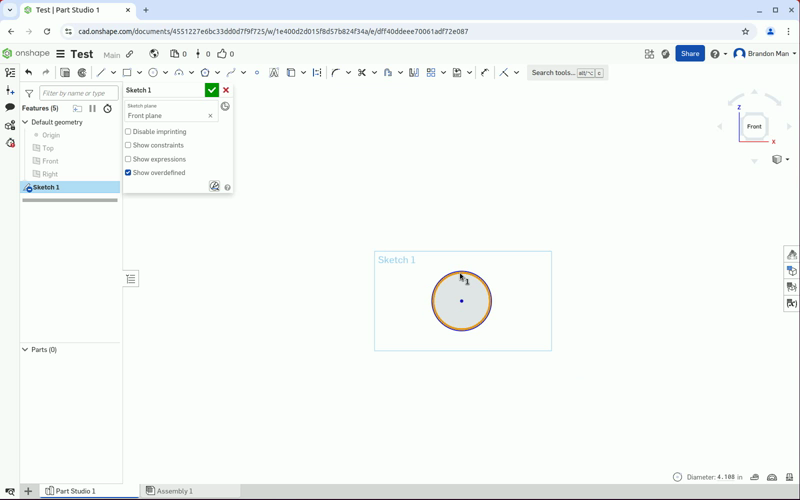
scroll(-6)
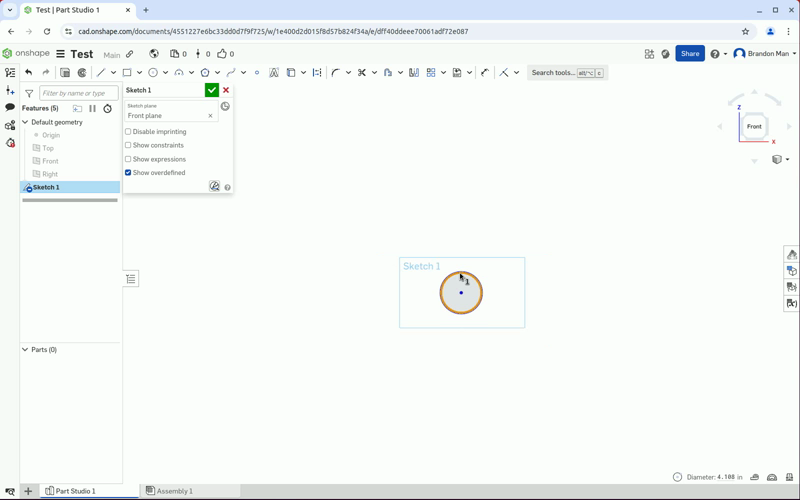
scroll(-6)
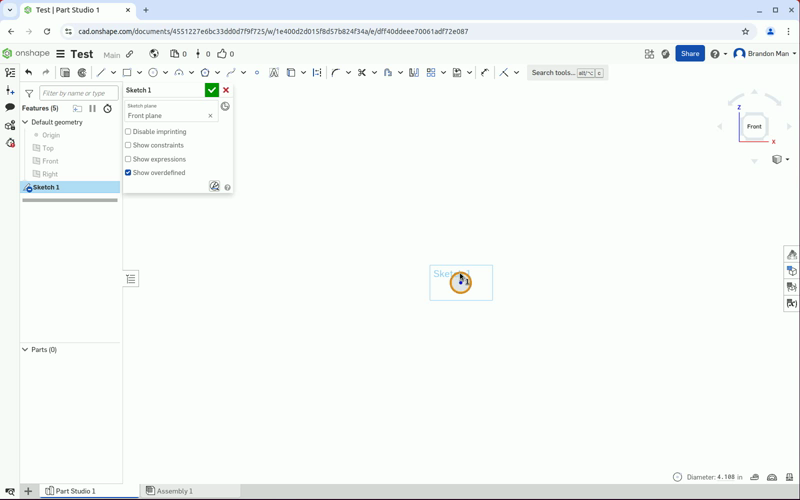
mouse_move(73, 352)
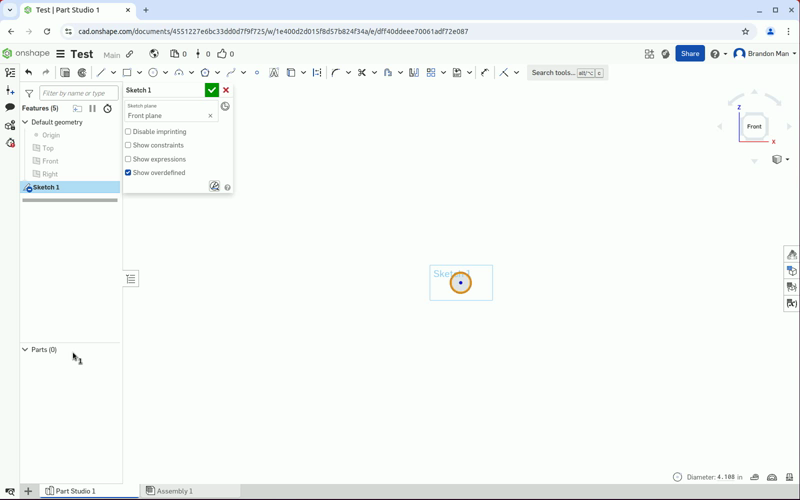
key(shift+y)
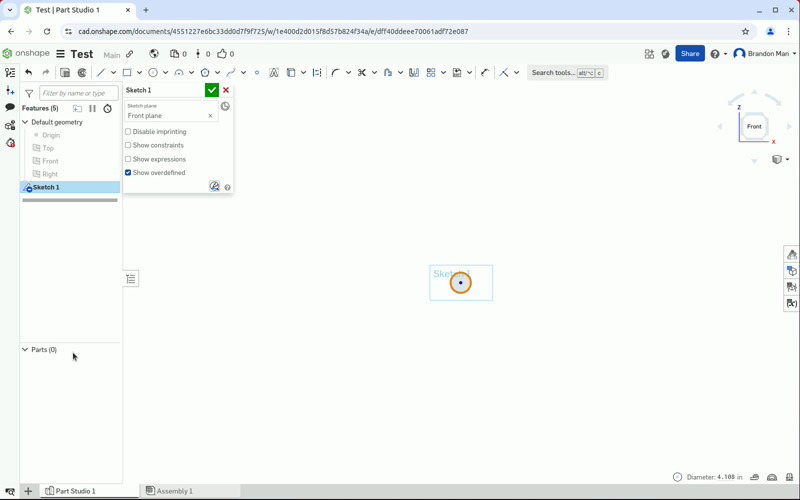
key(shift+e)
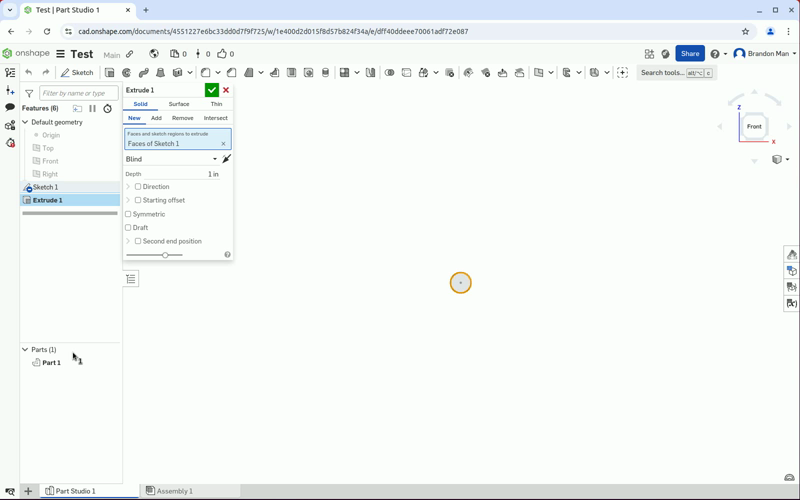
mouse_move(143, 106)
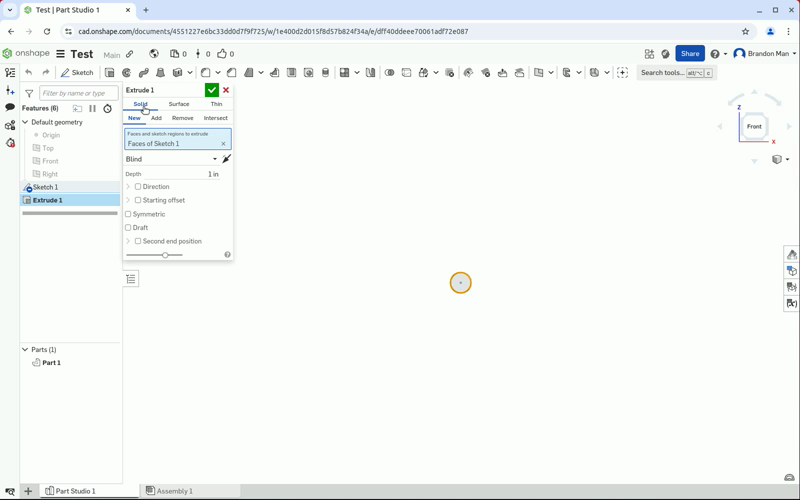
click(143, 106)
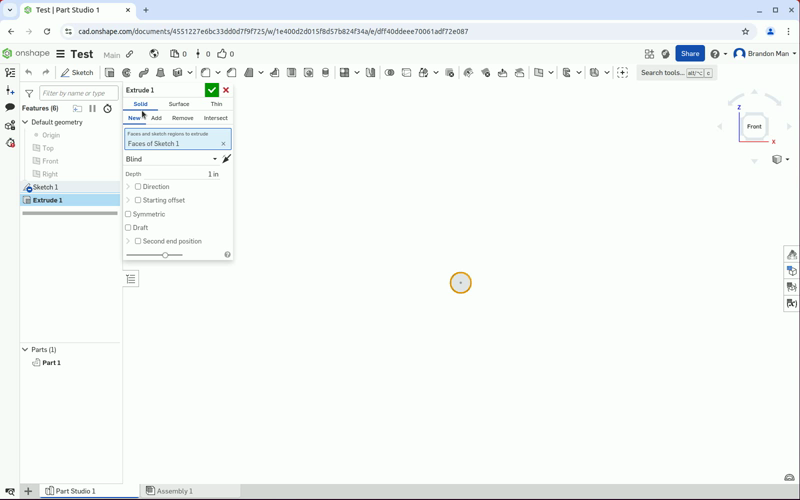
mouse_move(137, 120)
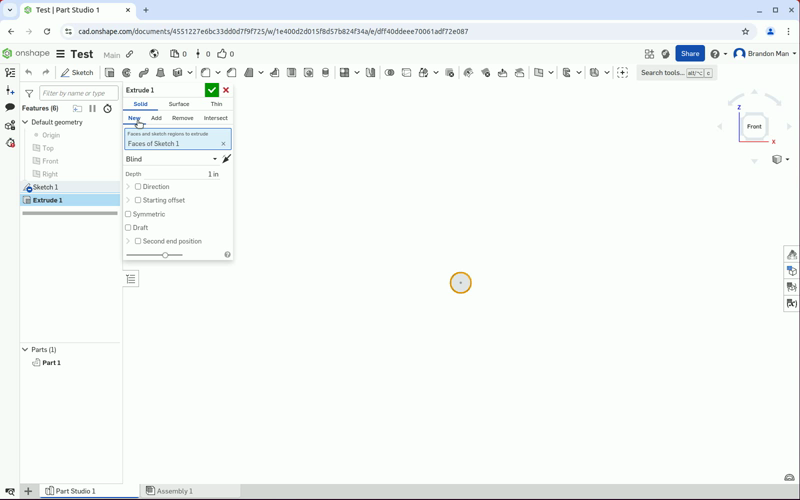
click(137, 120)
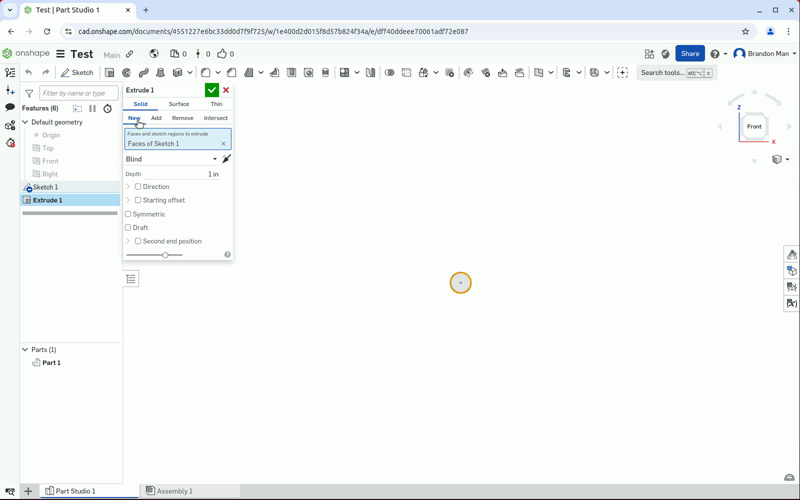
key(tab, 4)
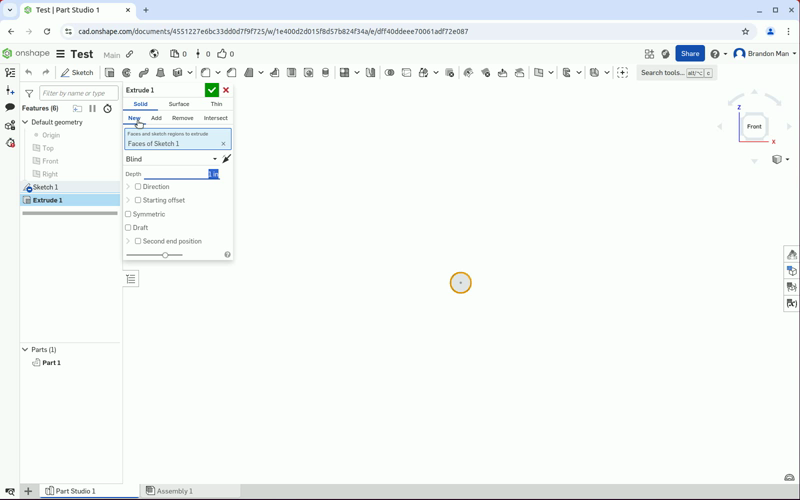
text(23.108)
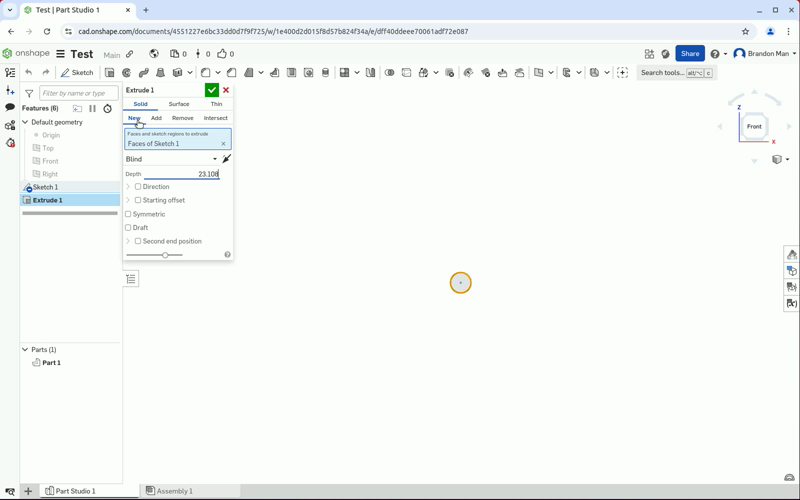
key(enter)
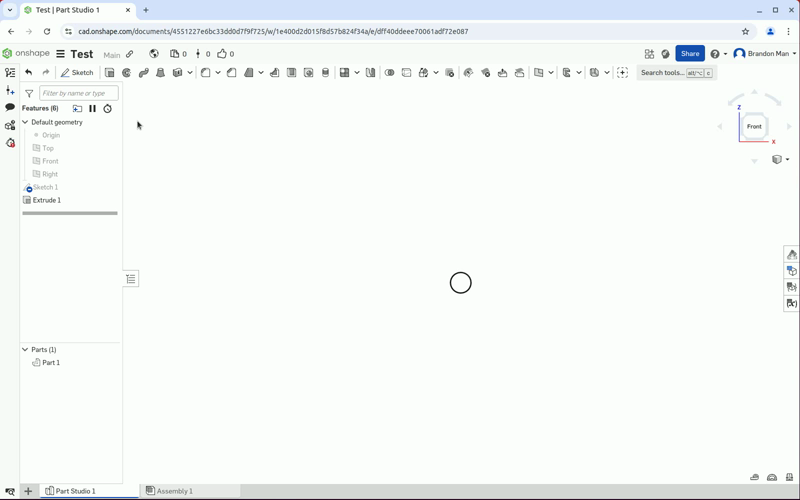
key(shift+h)
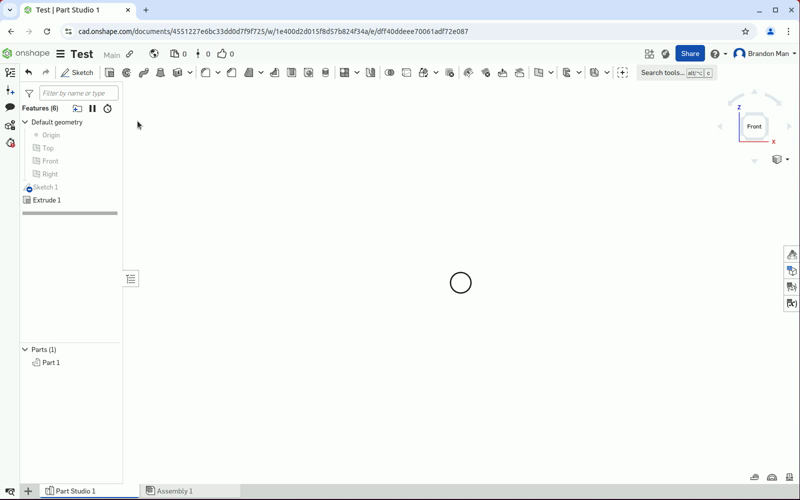
key(shift+h)
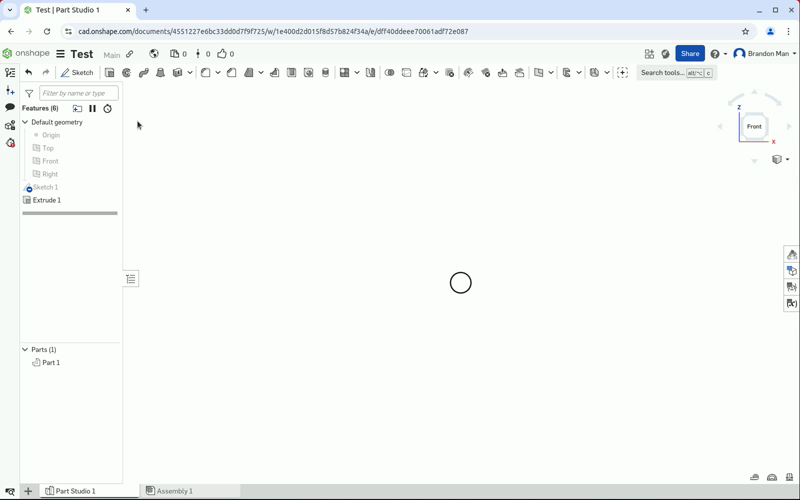
mouse_move(73, 189)
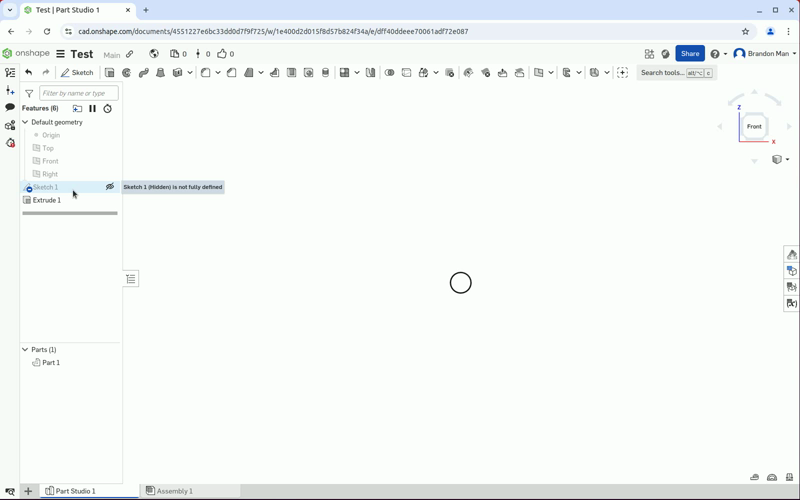
click(73, 189)
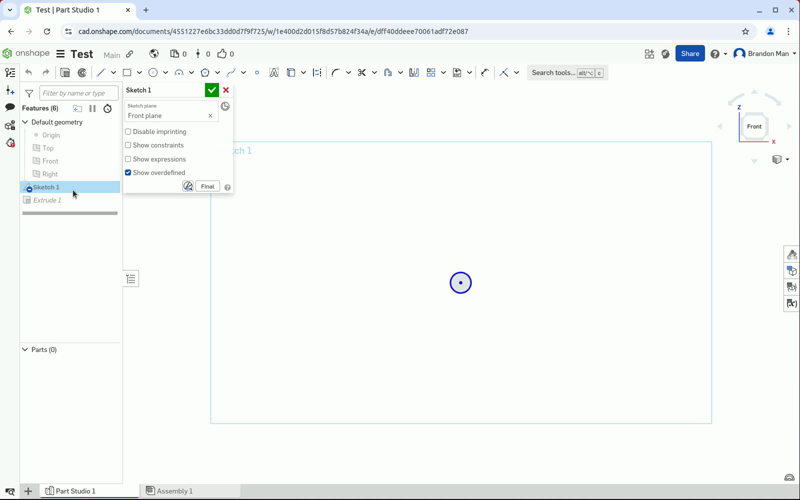
mouse_move(229, 92)
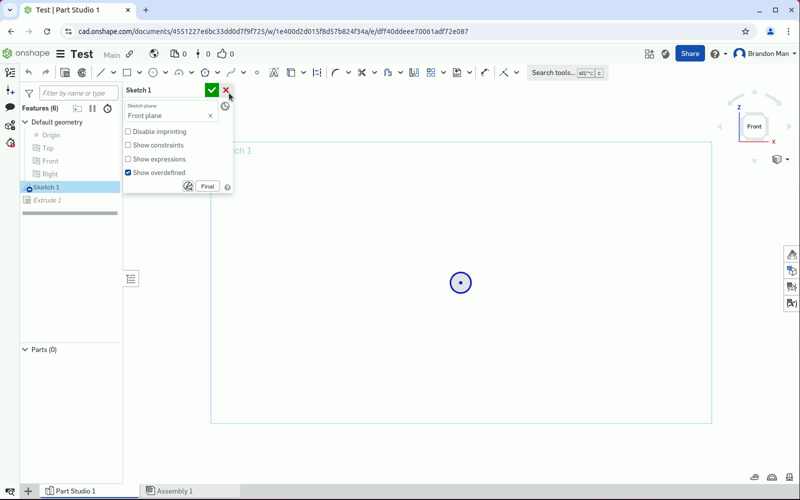
click(229, 92)
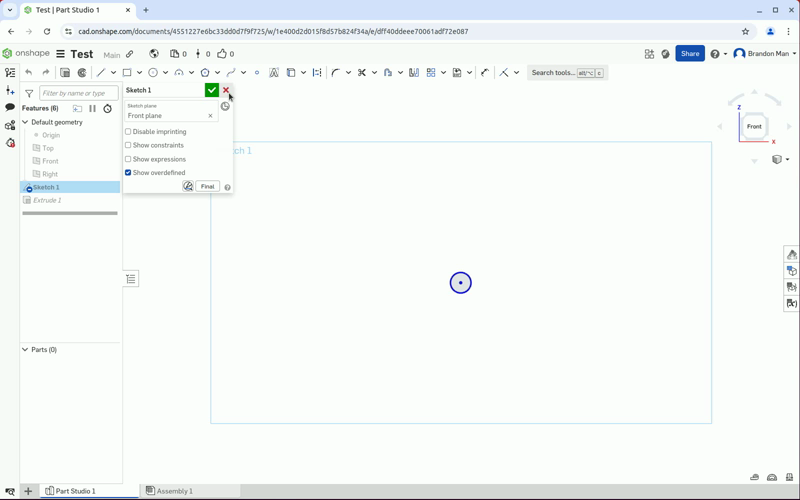
key(shift+s)
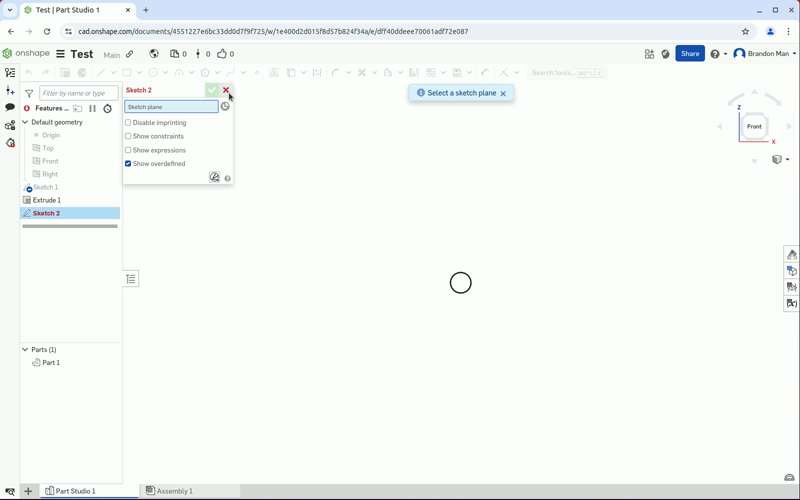
mouse_move(73, 163)
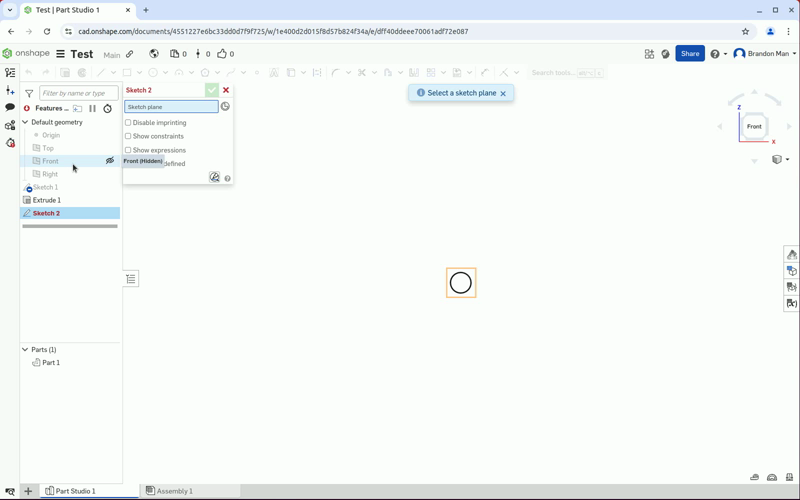
click(73, 163)
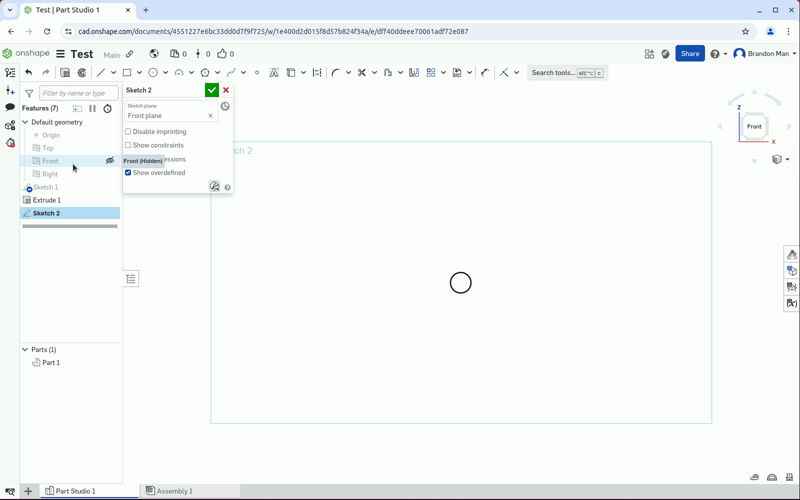
mouse_move(73, 352)
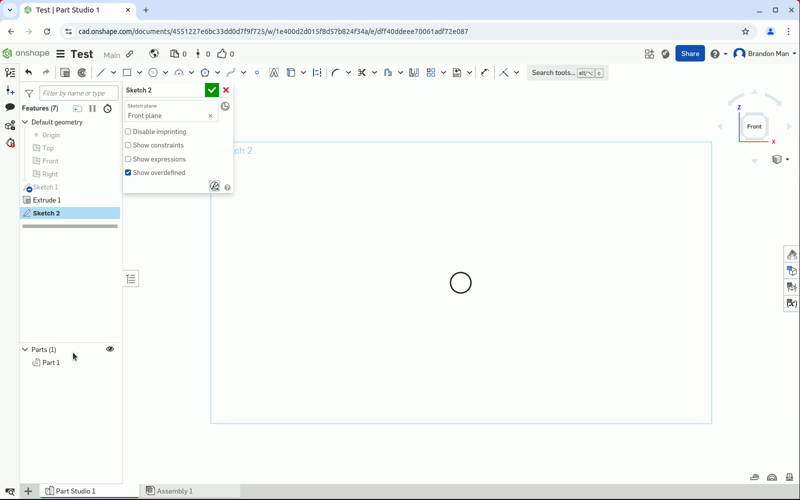
key(y)
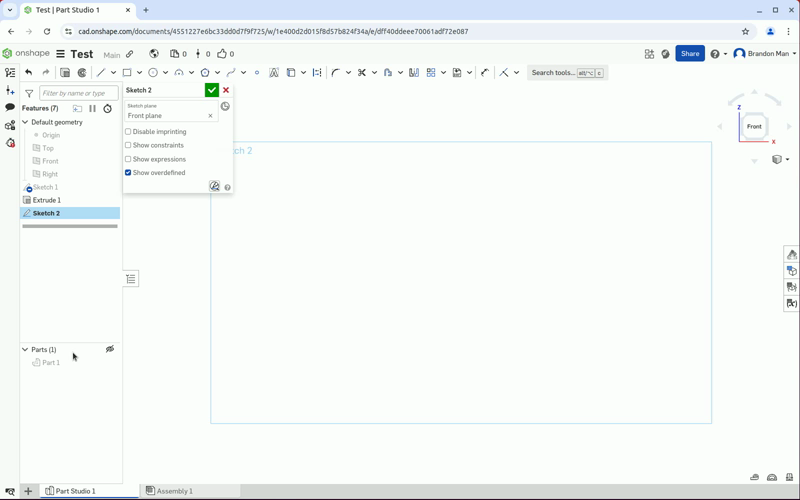
key(c)
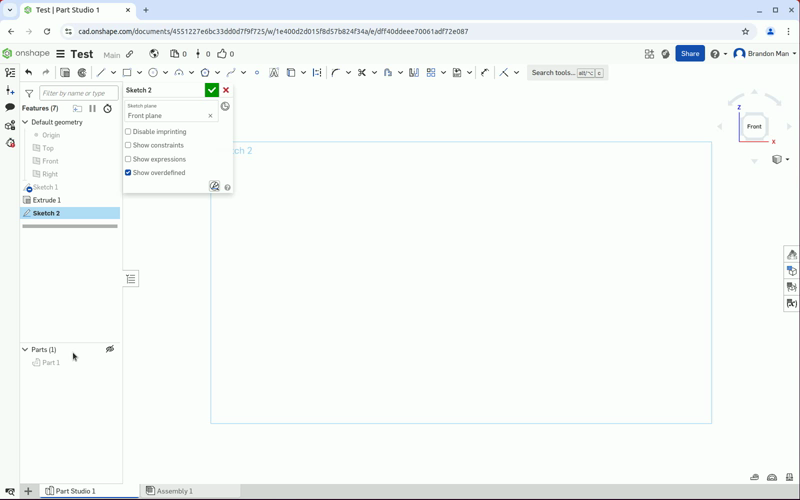
key_down(shift)
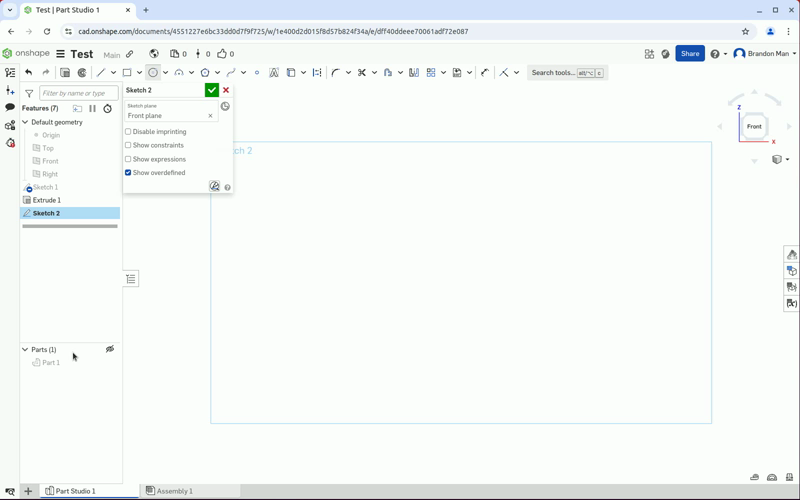
mouse_move(460, 282)
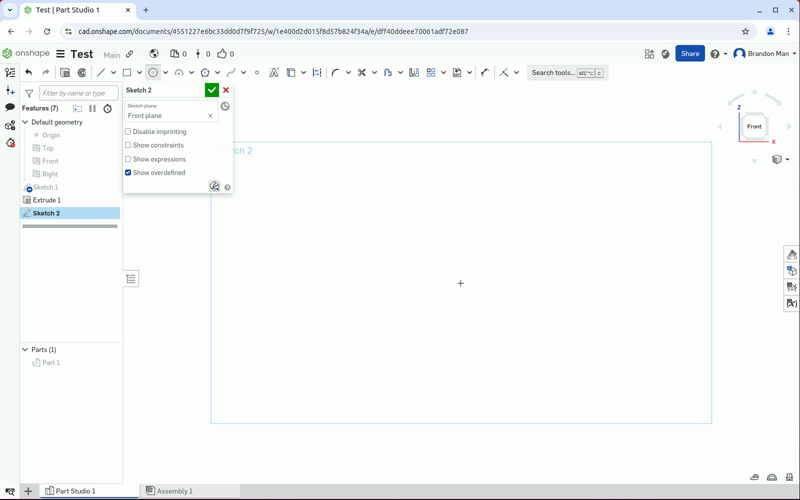
click(460, 282)
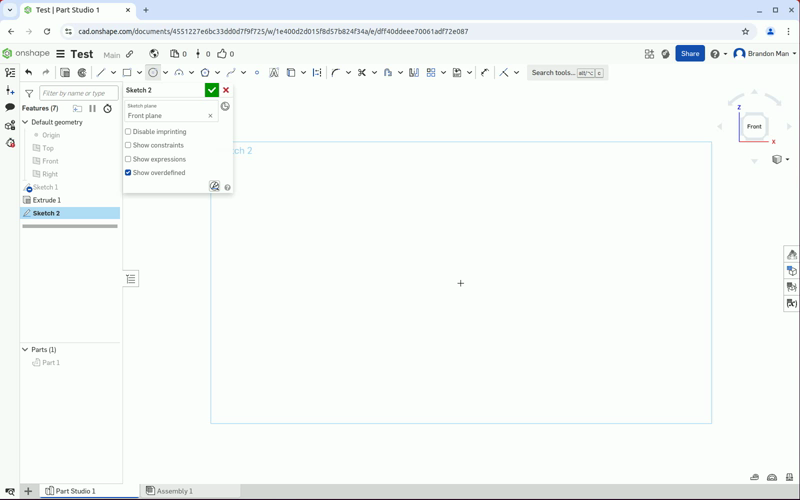
key_up(shift)
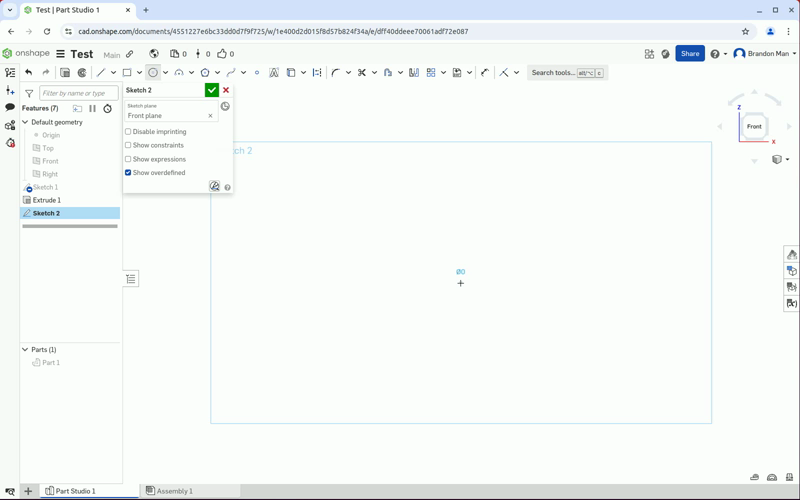
mouse_move(471, 282)
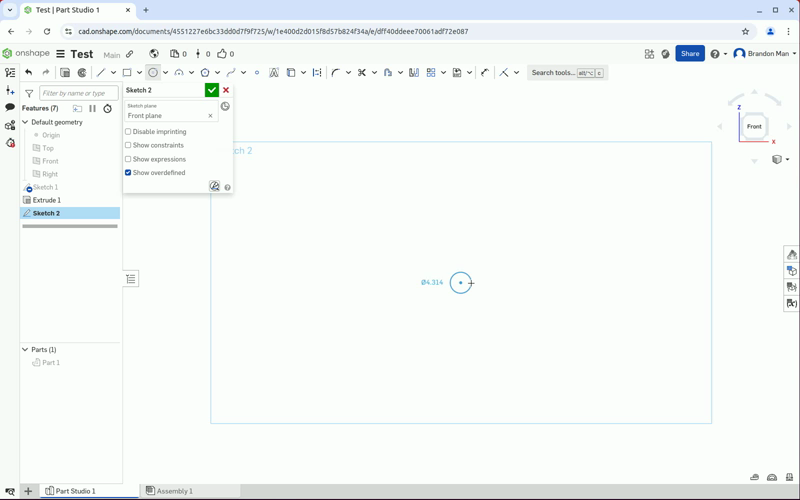
click(471, 282)
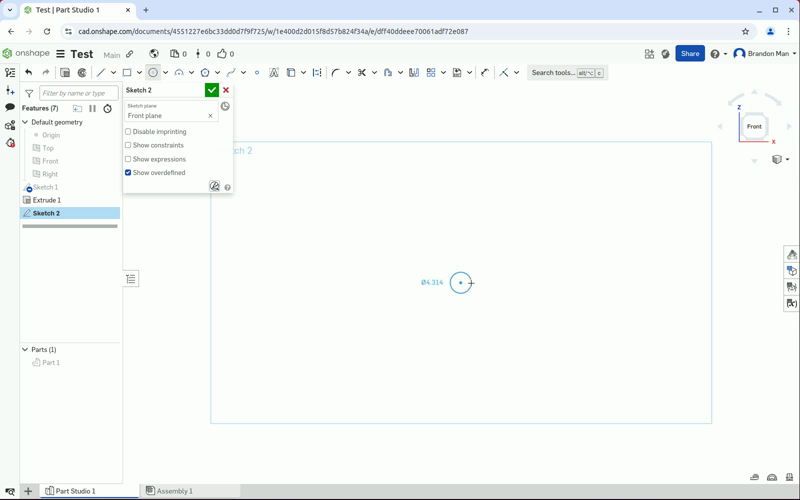
key(esc)
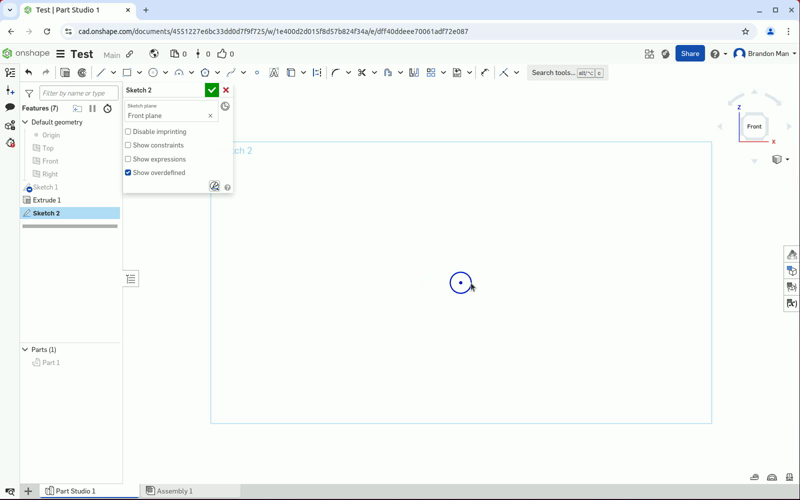
key(c)
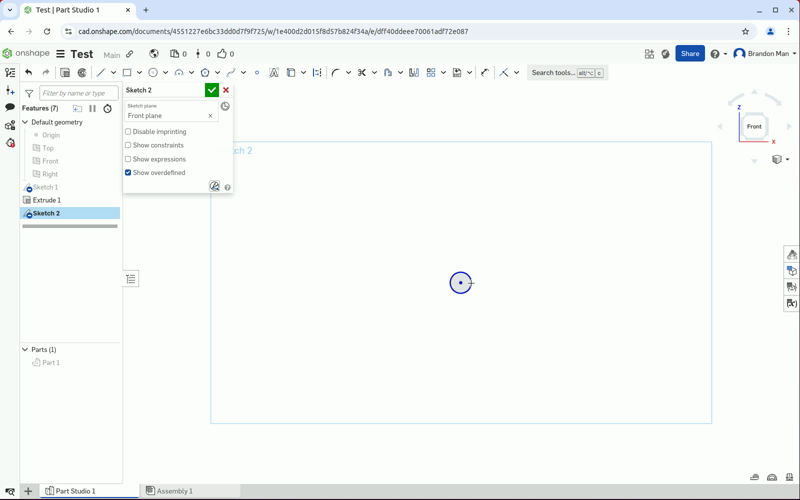
key_down(shift)
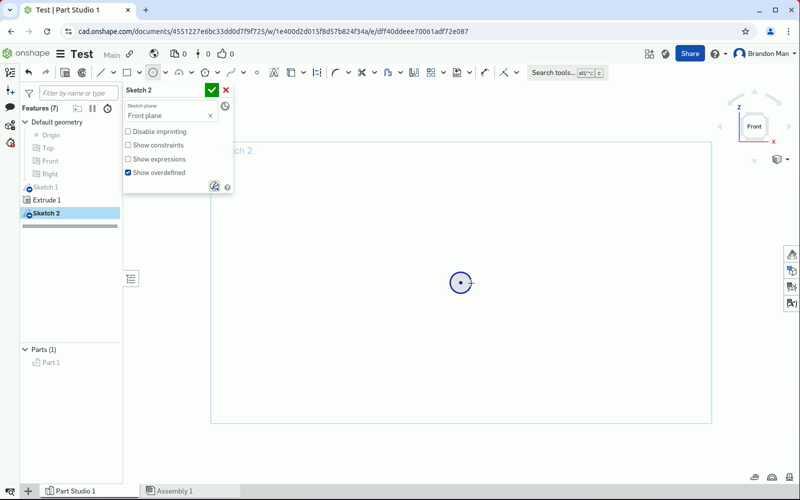
mouse_move(460, 282)
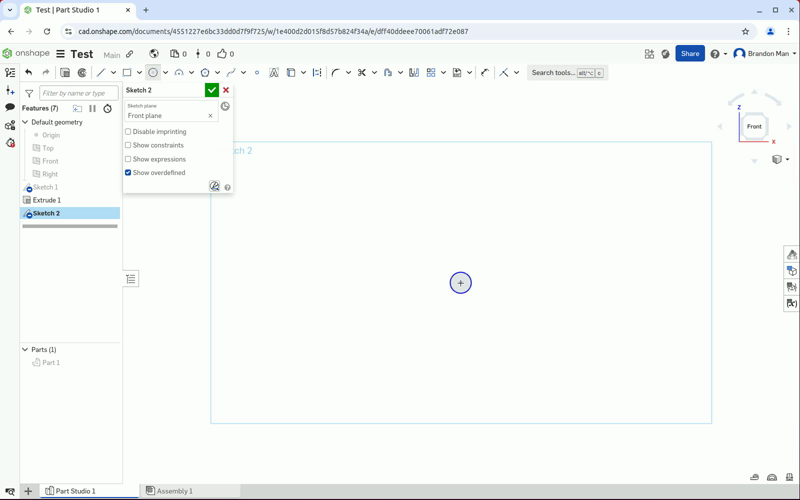
click(460, 282)
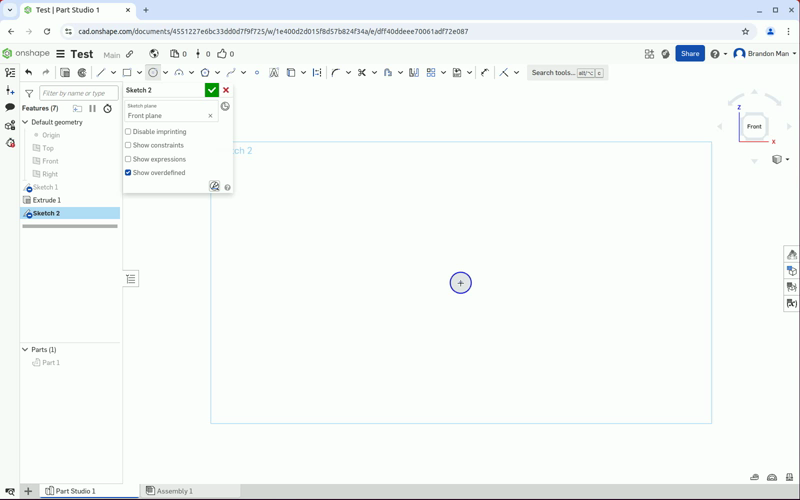
key_up(shift)
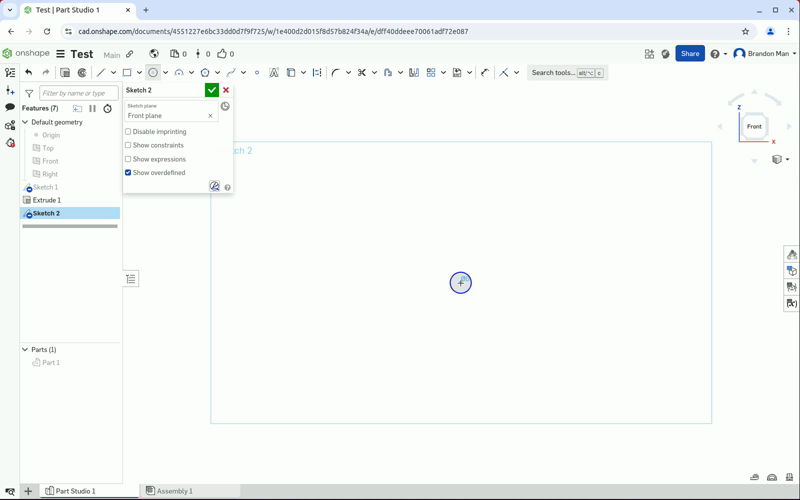
mouse_move(470, 282)
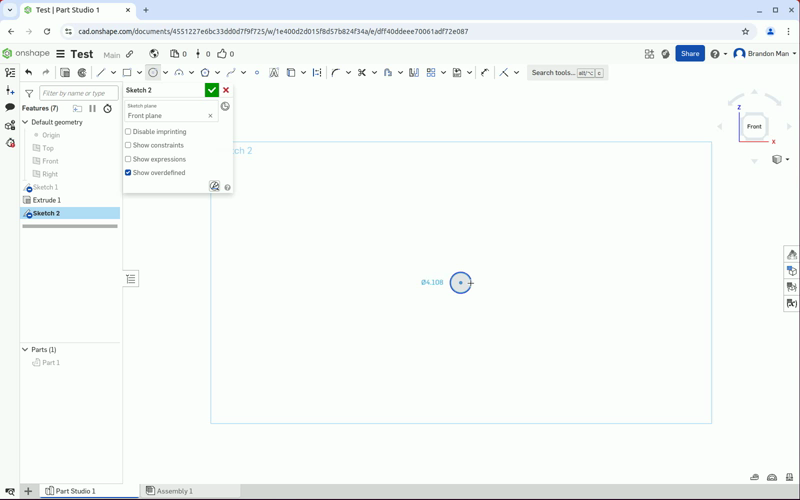
scroll(6)
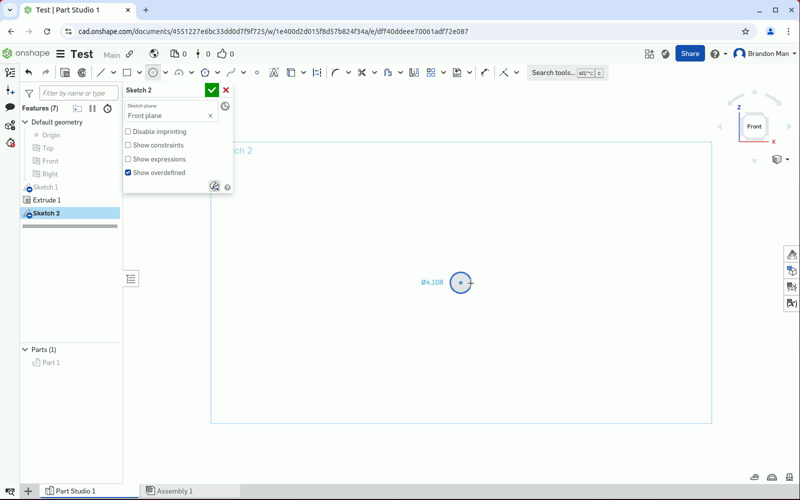
scroll(6)
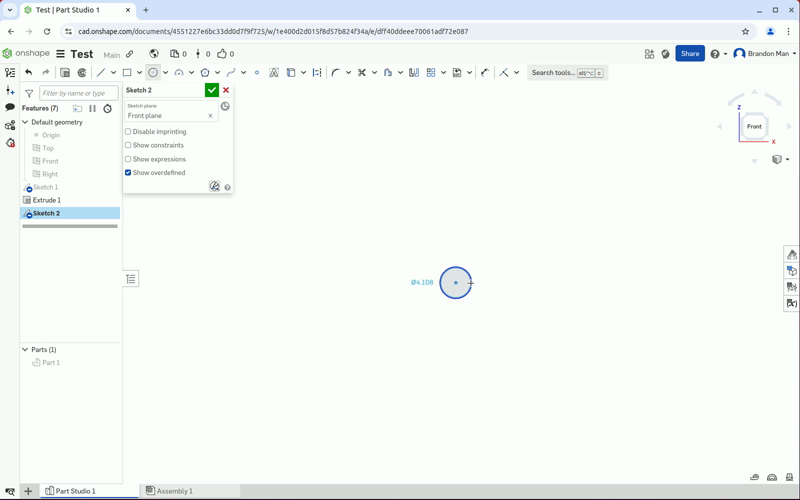
scroll(6)
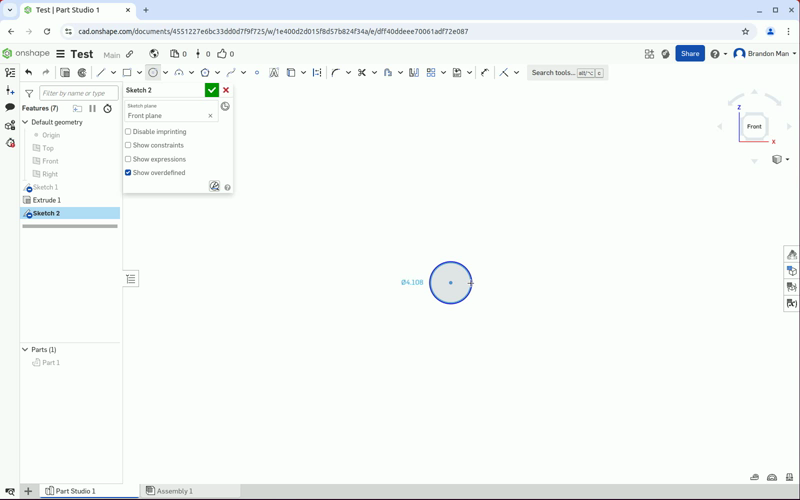
scroll(6)
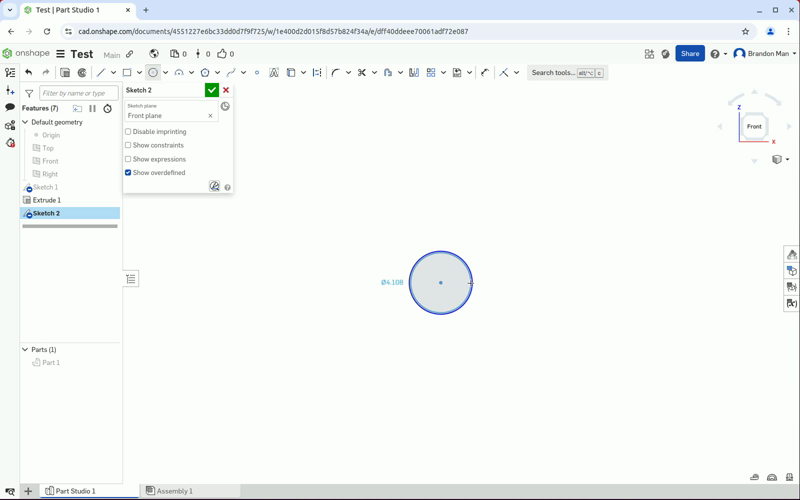
scroll(6)
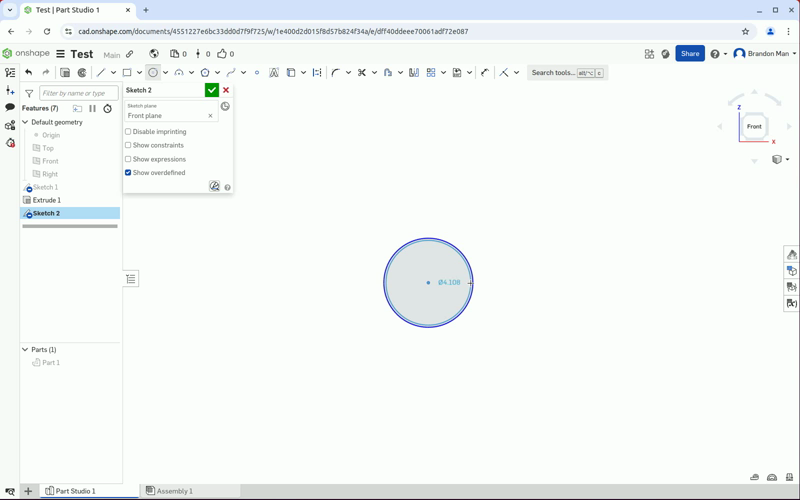
scroll(6)
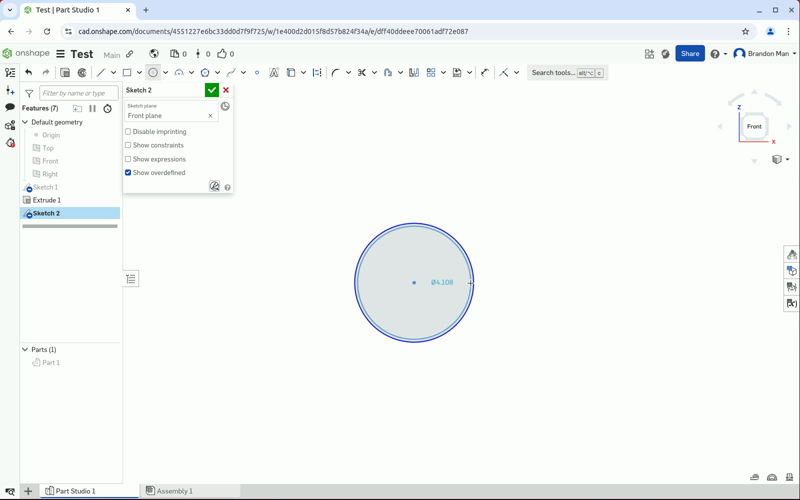
scroll(6)
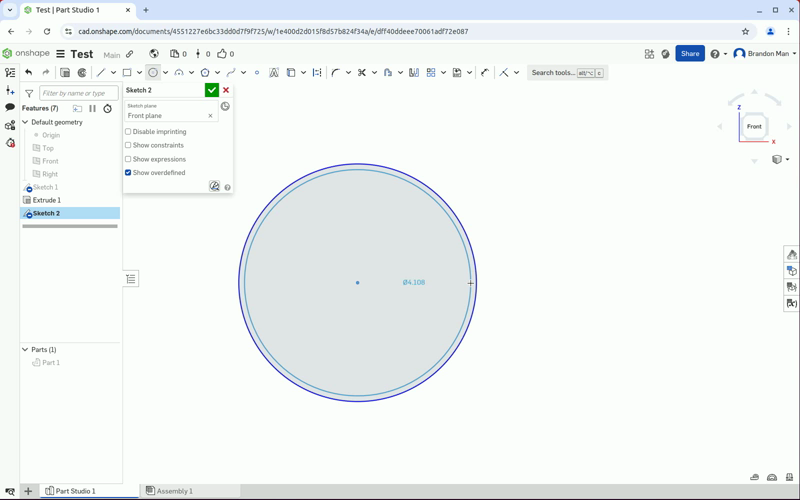
click(470, 282)
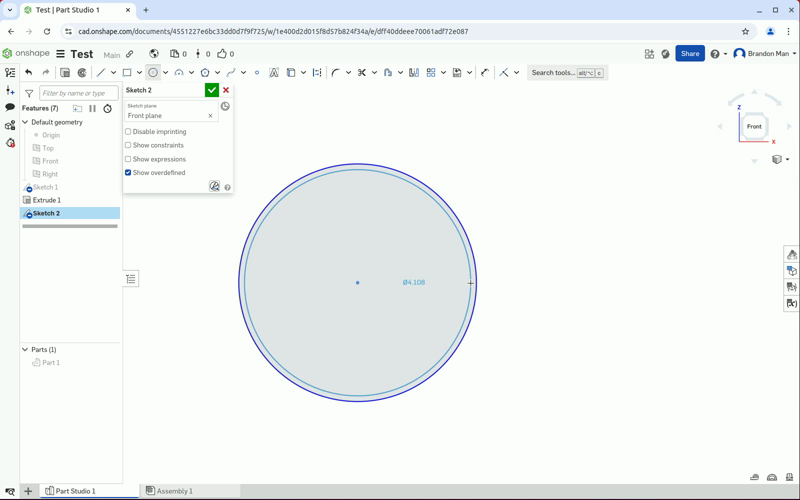
scroll(-6)
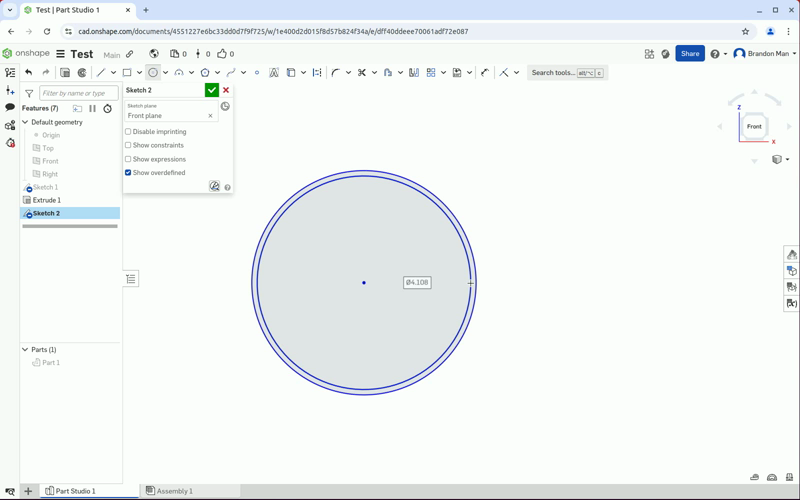
scroll(-6)
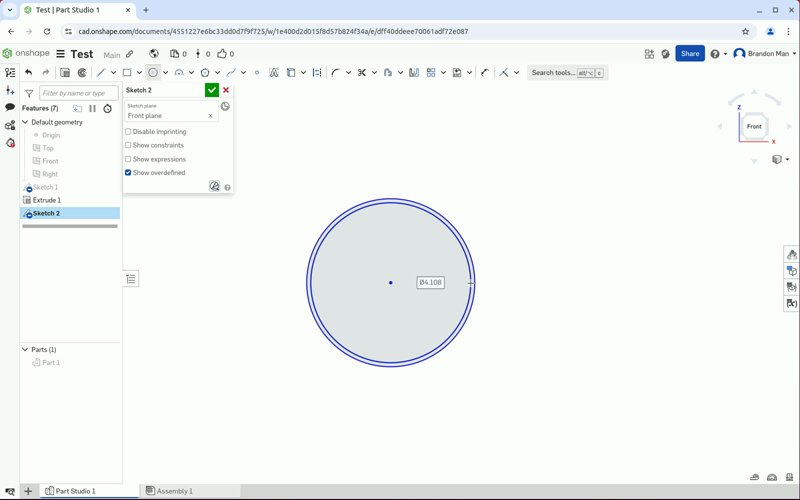
scroll(-6)
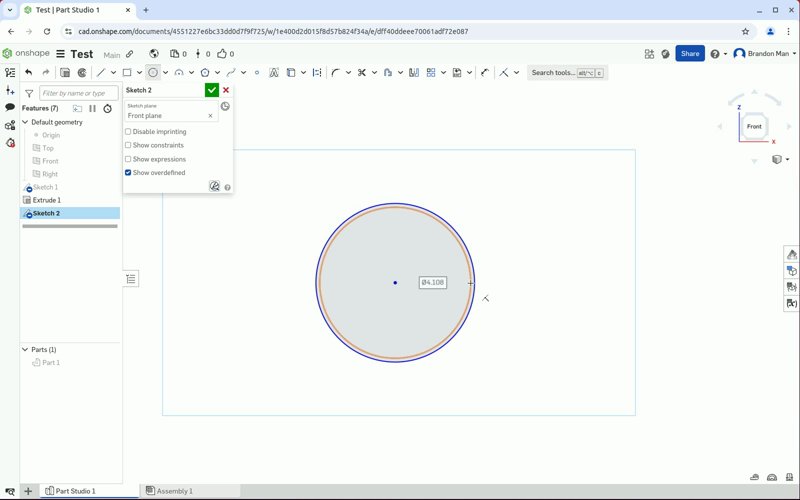
scroll(-6)
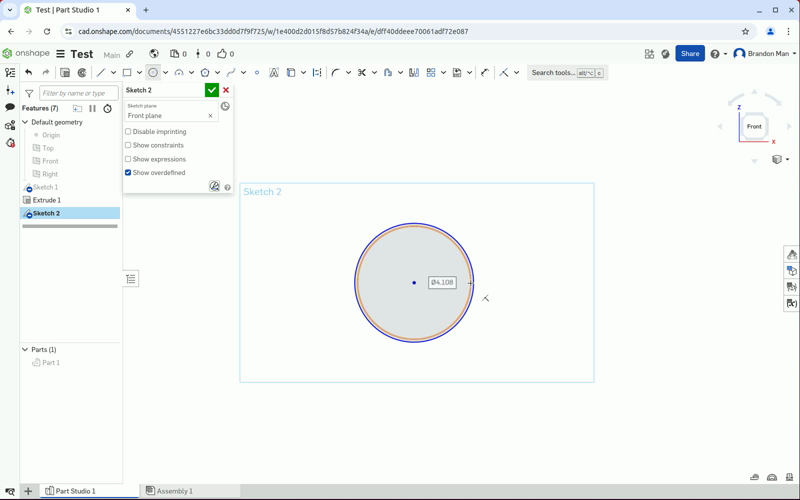
scroll(-6)
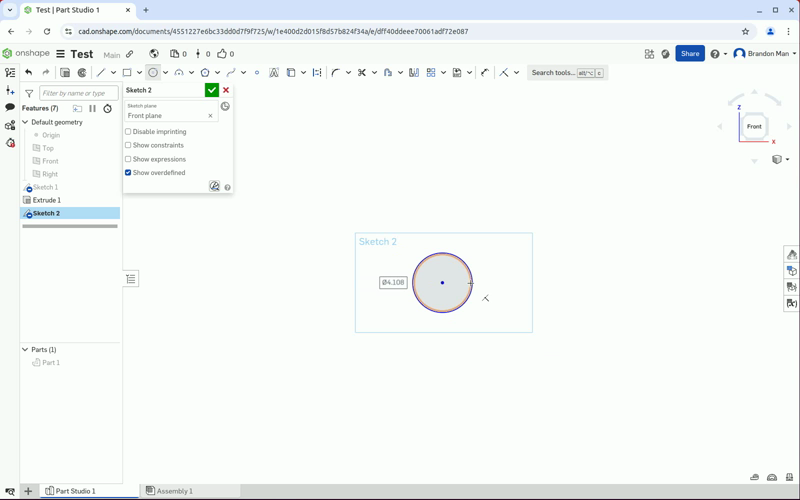
scroll(-6)
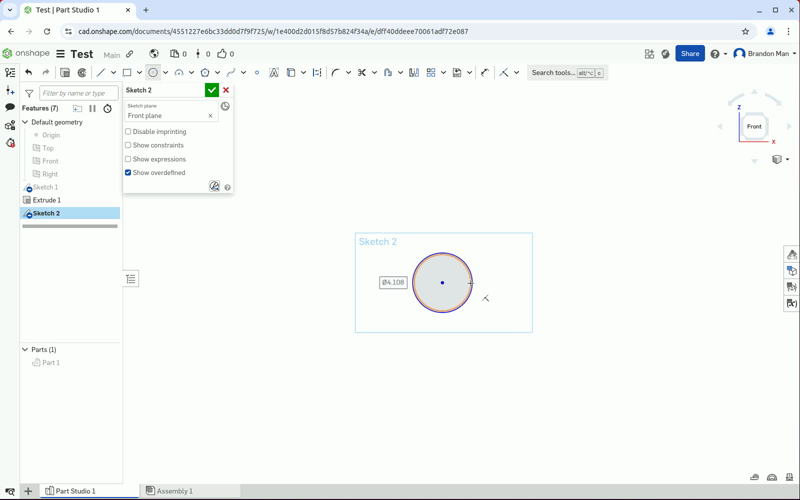
scroll(-6)
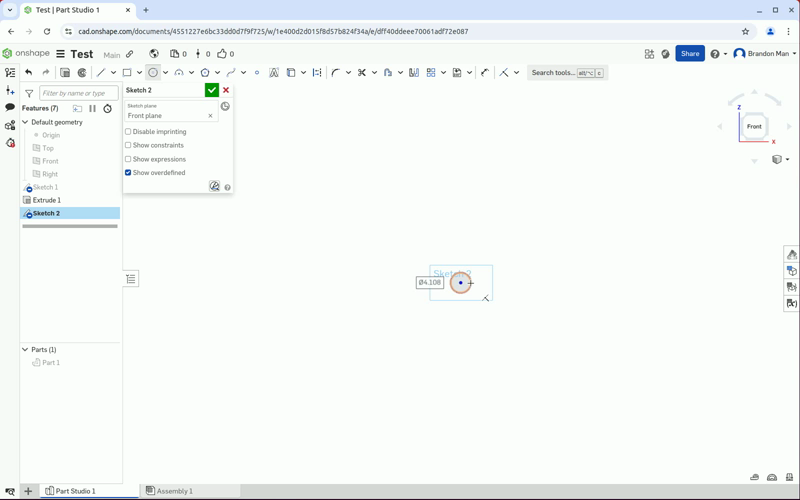
key(esc)
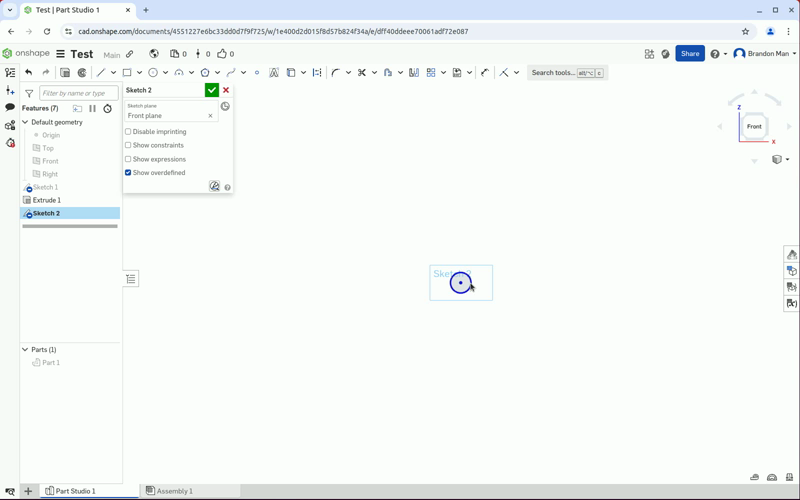
mouse_move(452, 289)
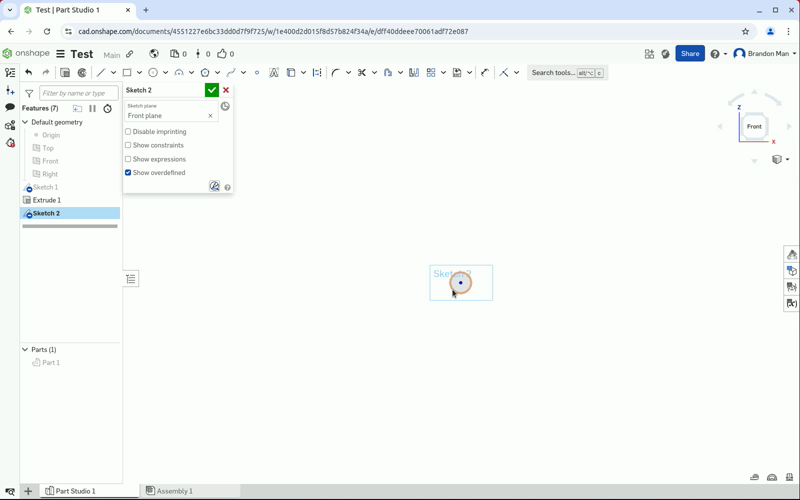
scroll(6)
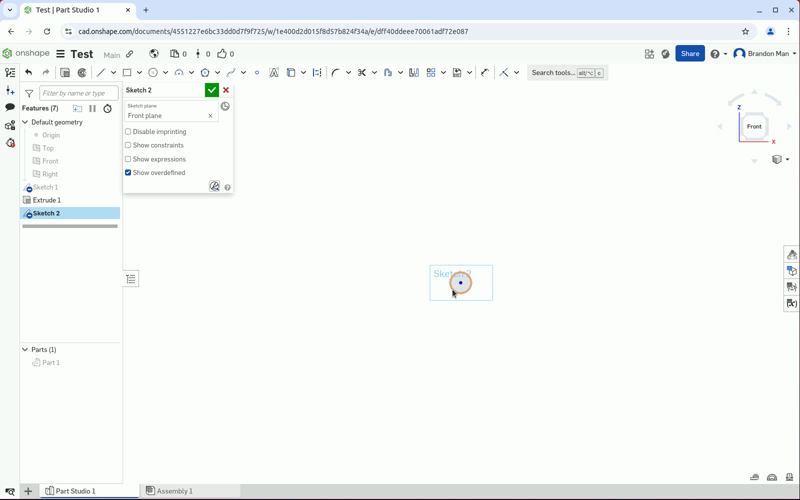
scroll(6)
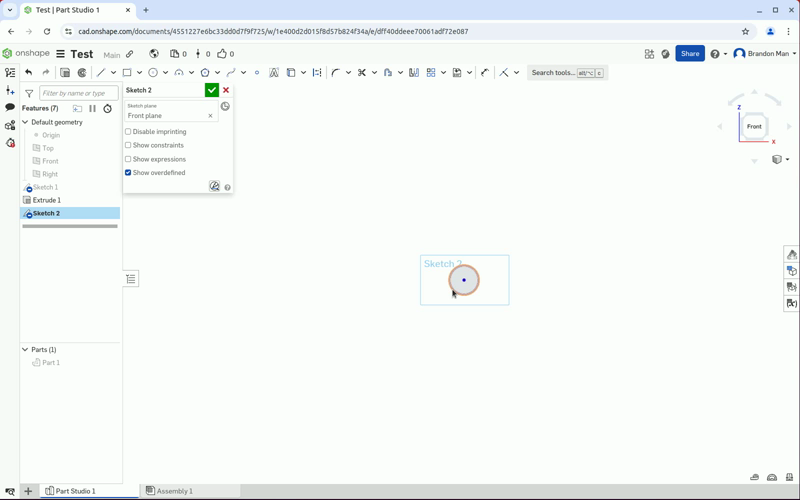
scroll(6)
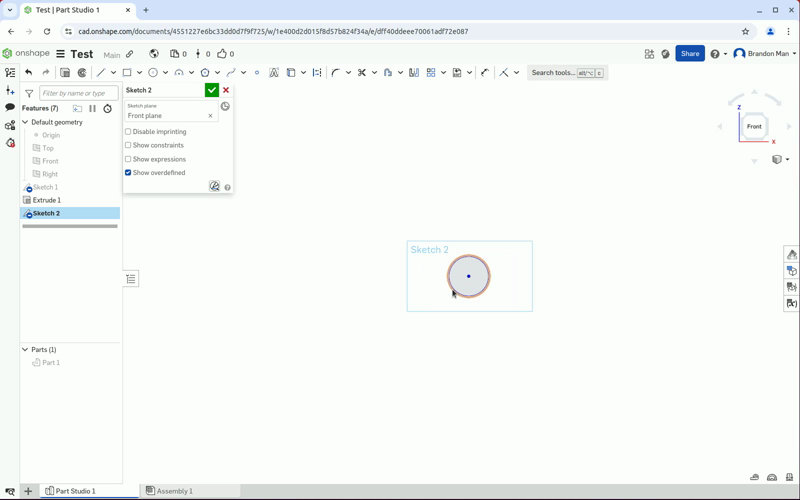
scroll(6)
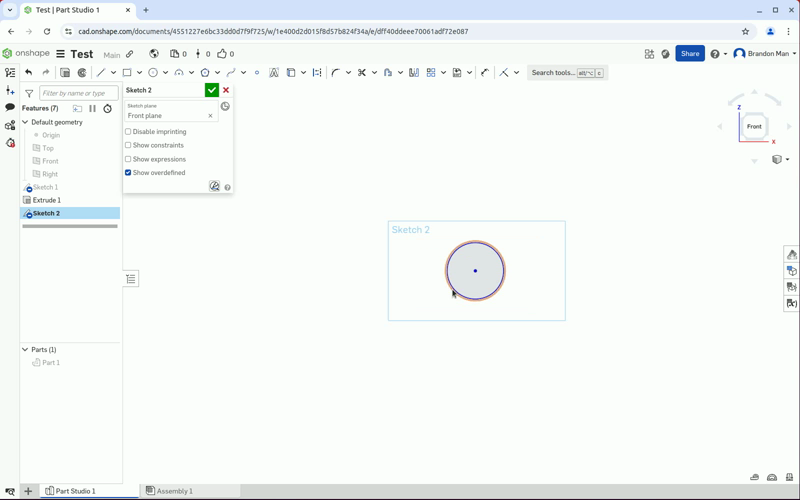
scroll(6)
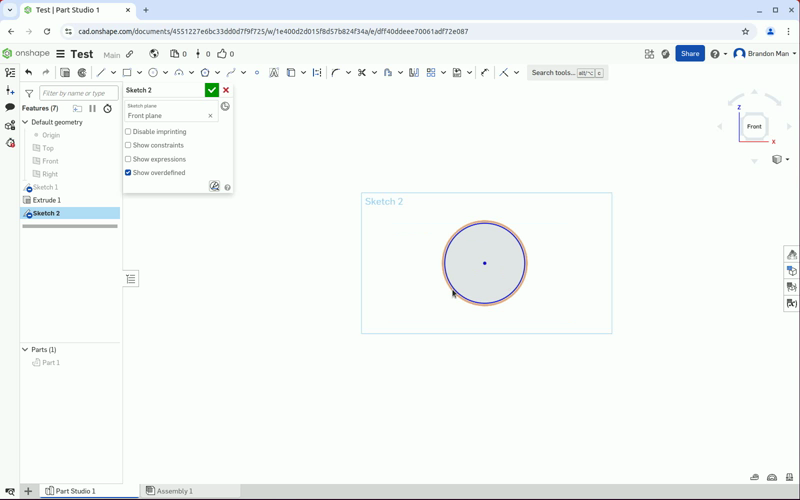
scroll(6)
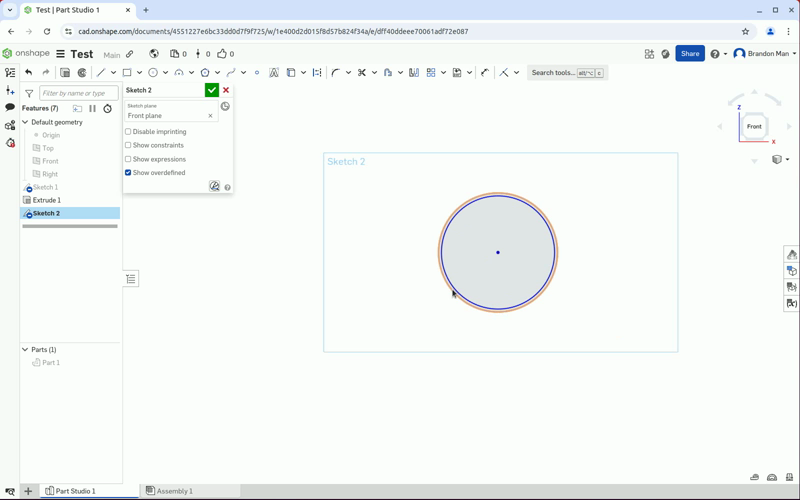
scroll(6)
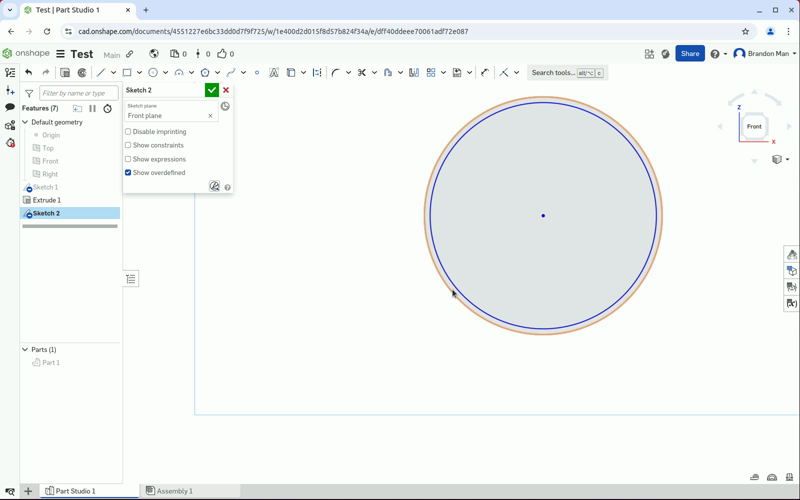
click(452, 289)
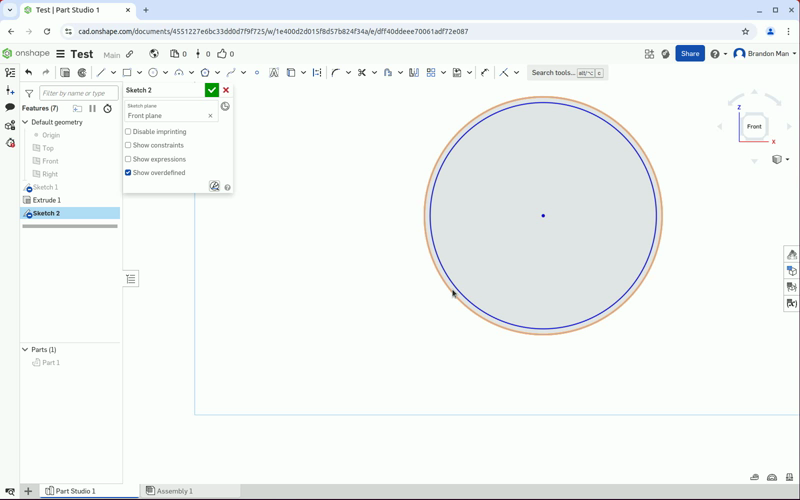
scroll(-6)
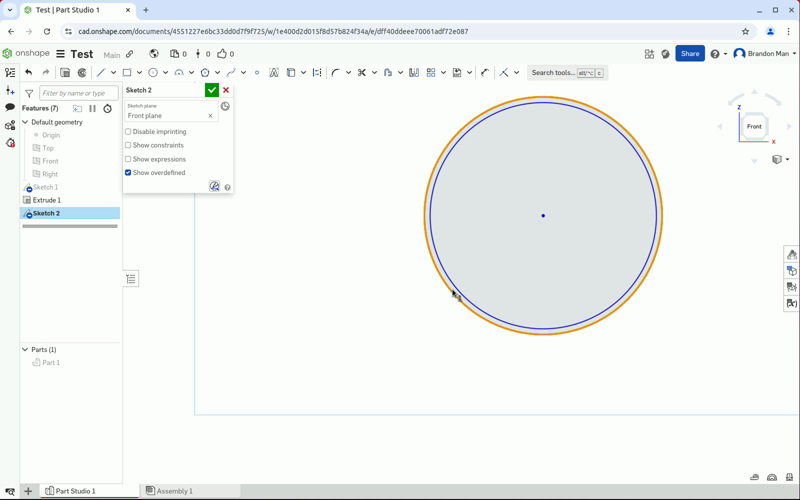
scroll(-6)
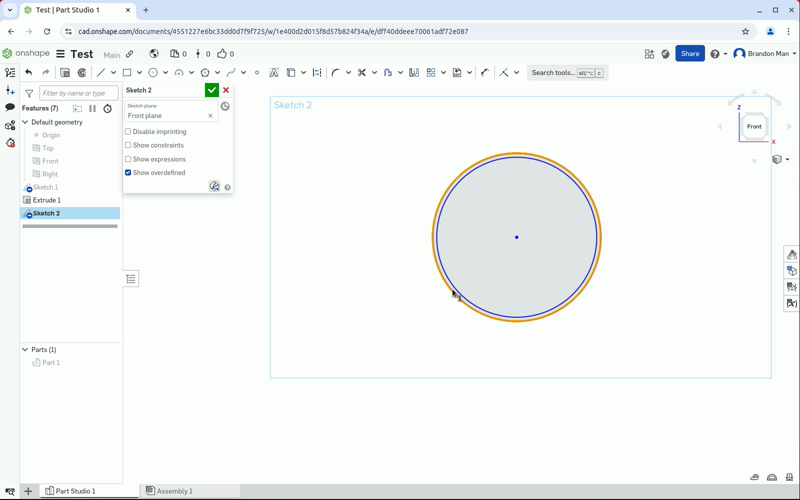
scroll(-6)
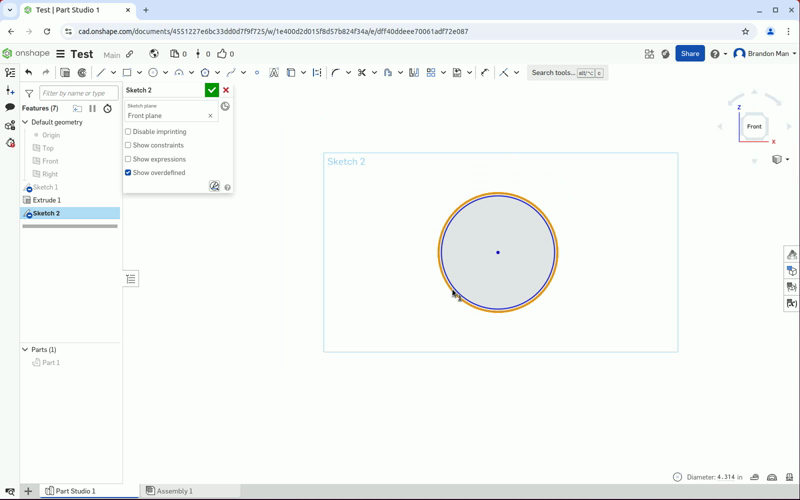
scroll(-6)
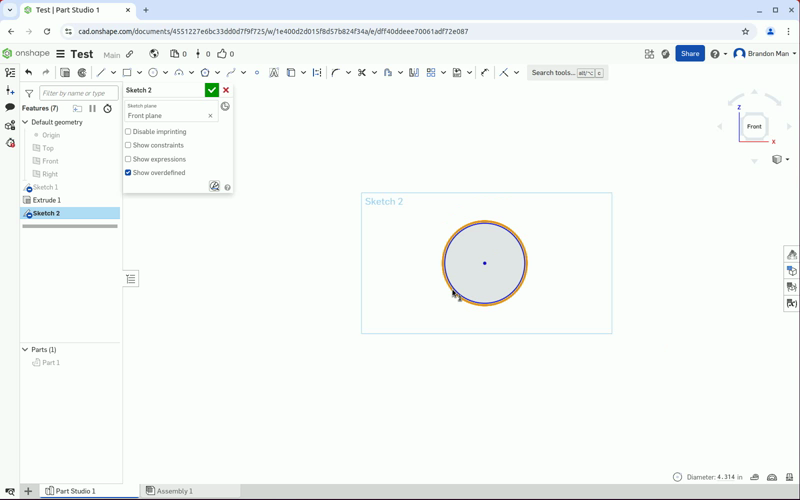
scroll(-6)
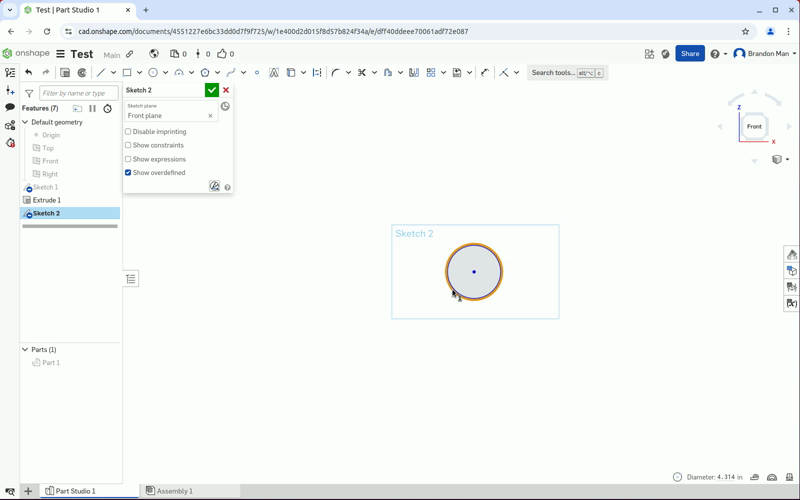
scroll(-6)
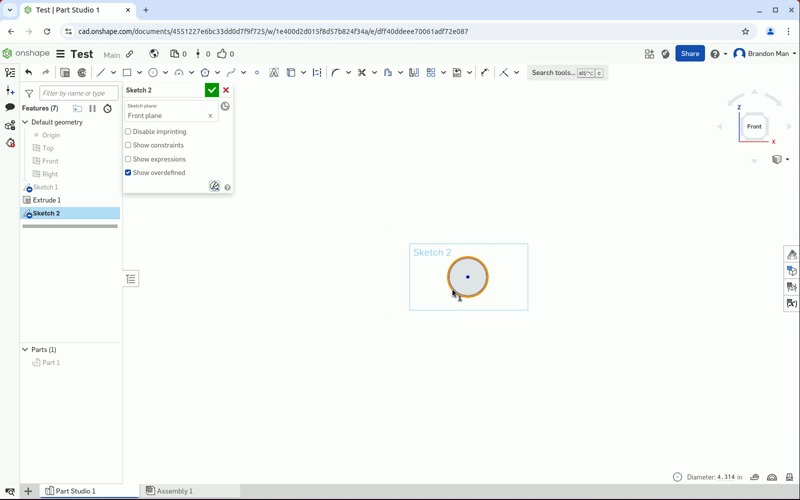
scroll(-6)
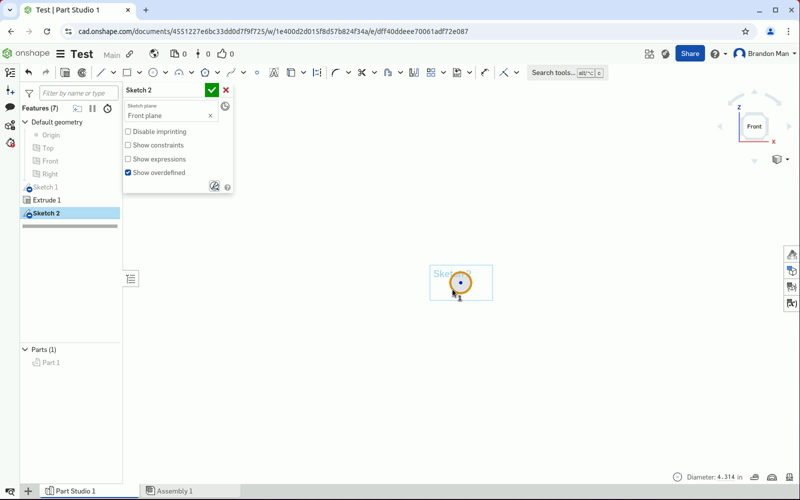
mouse_move(73, 352)
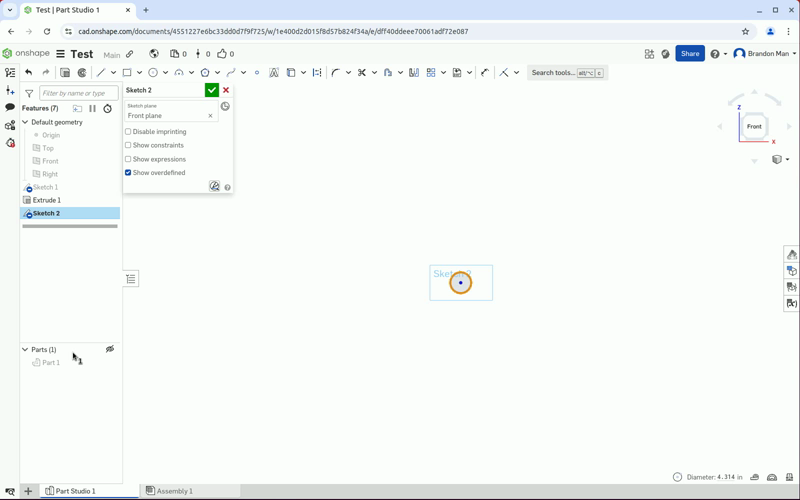
key(shift+y)
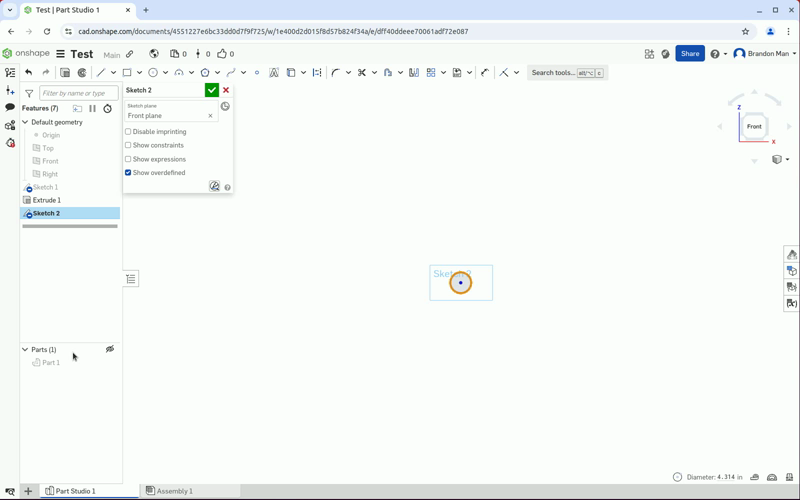
key(shift+e)
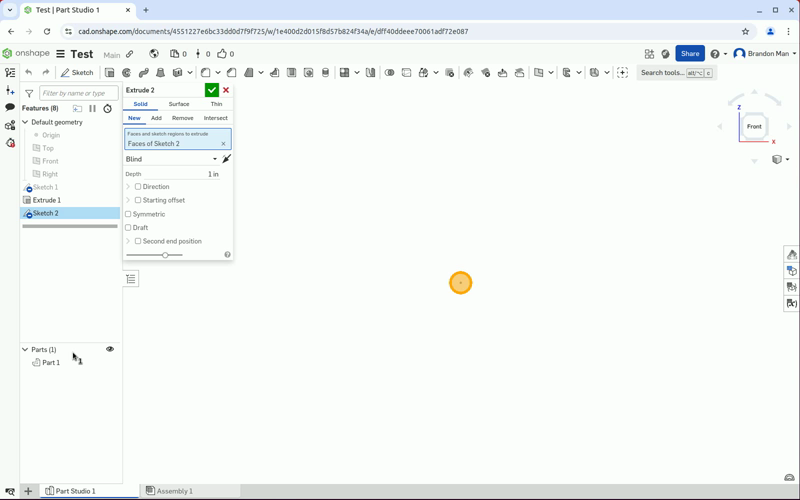
mouse_move(143, 106)
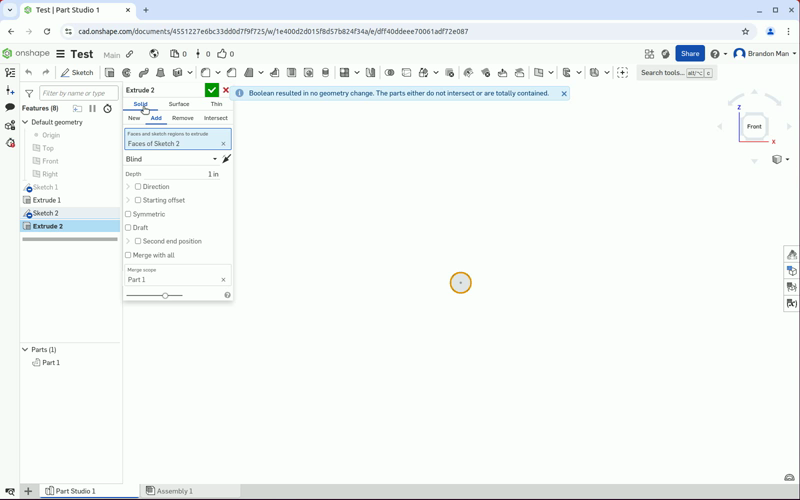
click(143, 106)
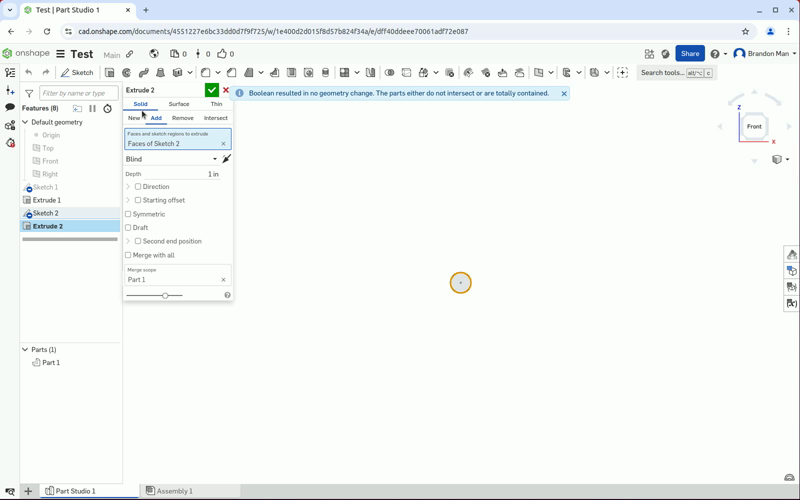
mouse_move(137, 120)
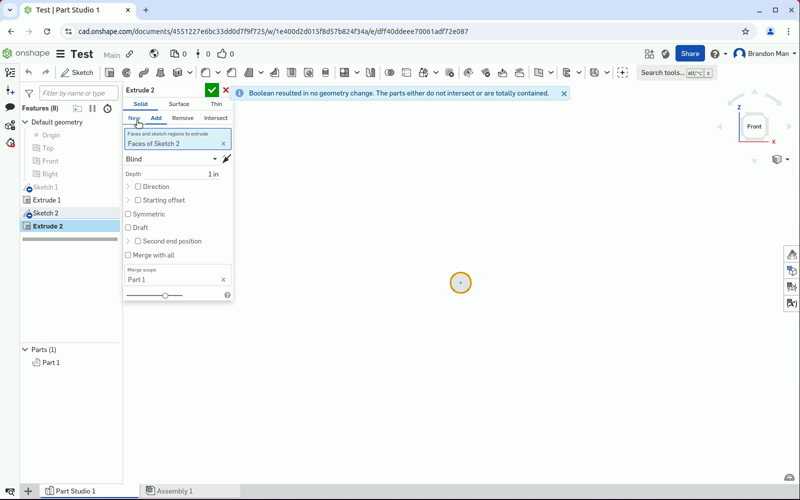
click(137, 120)
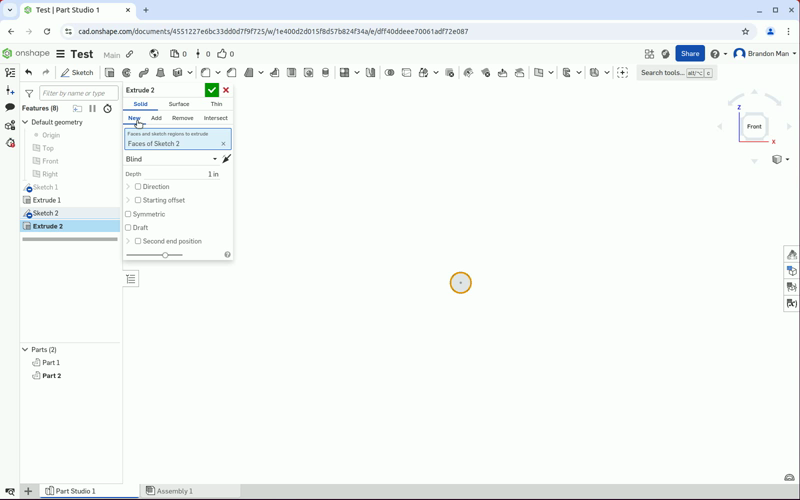
key(tab, 4)
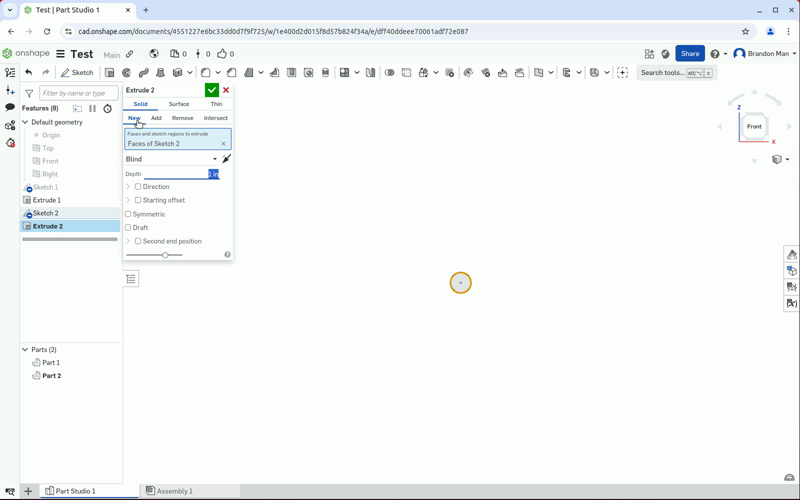
text(23.108)
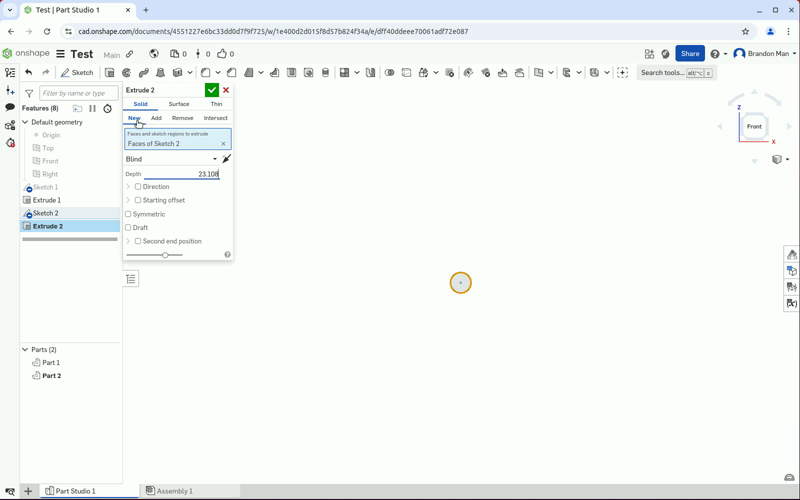
key(enter)
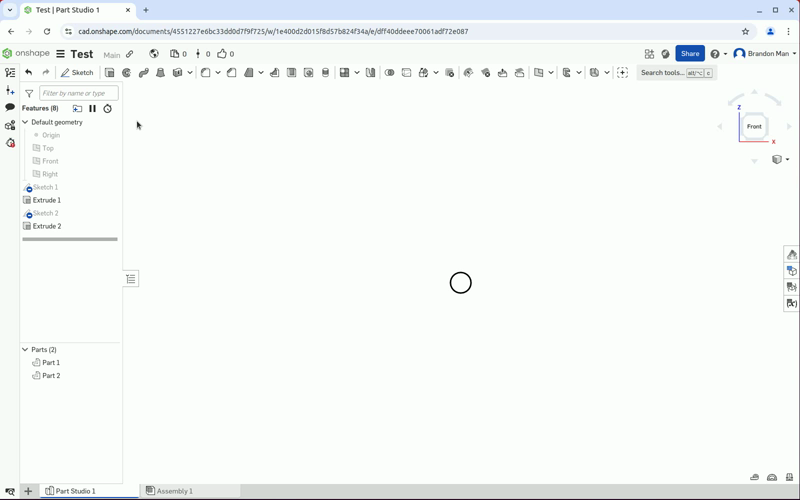
key(shift+h)
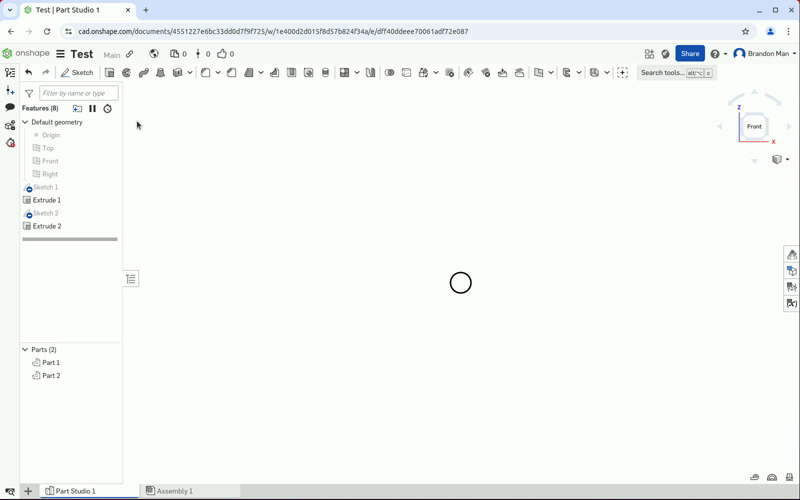
key(shift+h)
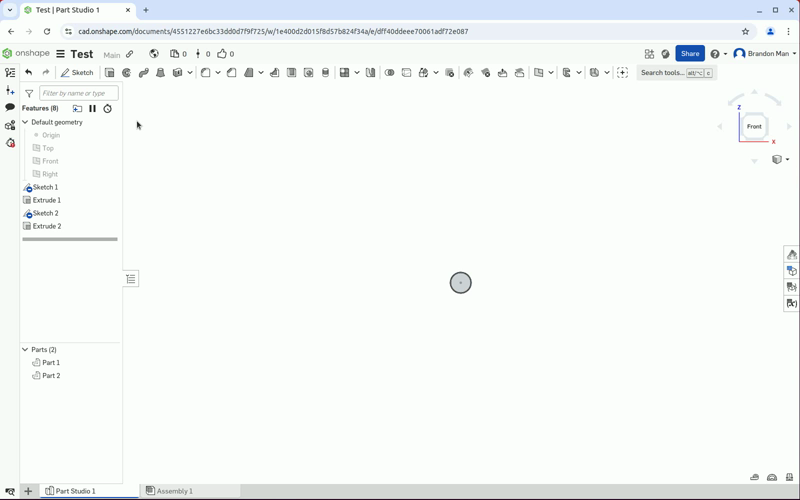
key(shift+7)
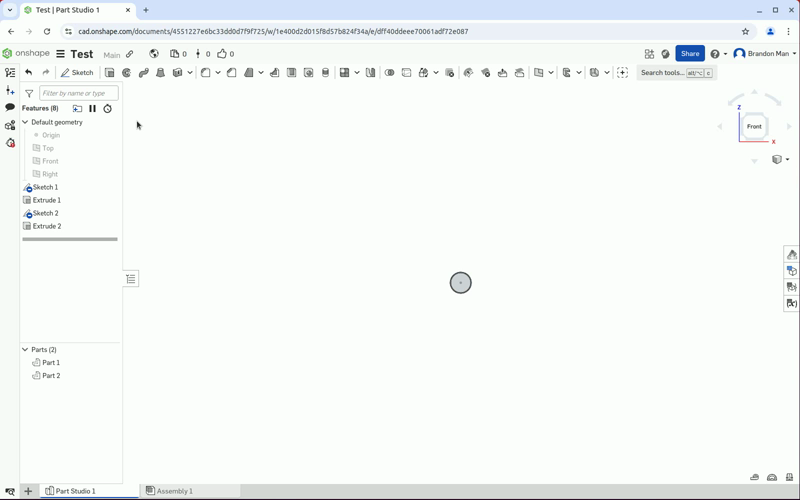
key(left, 2)
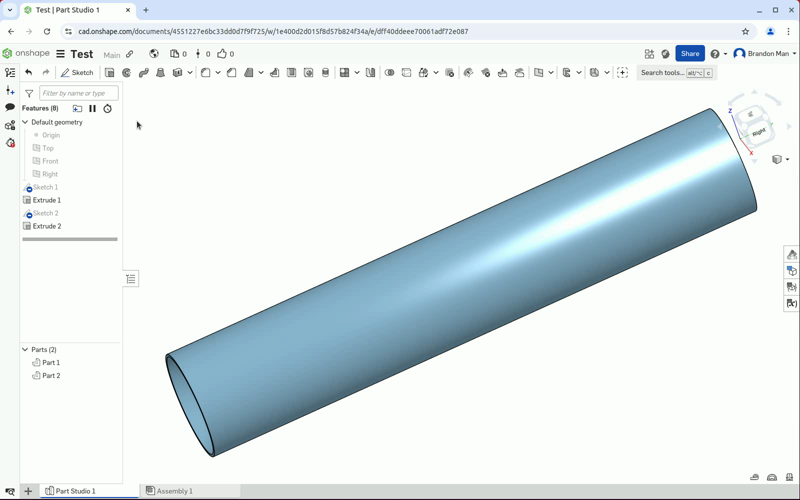
key(down, 2)
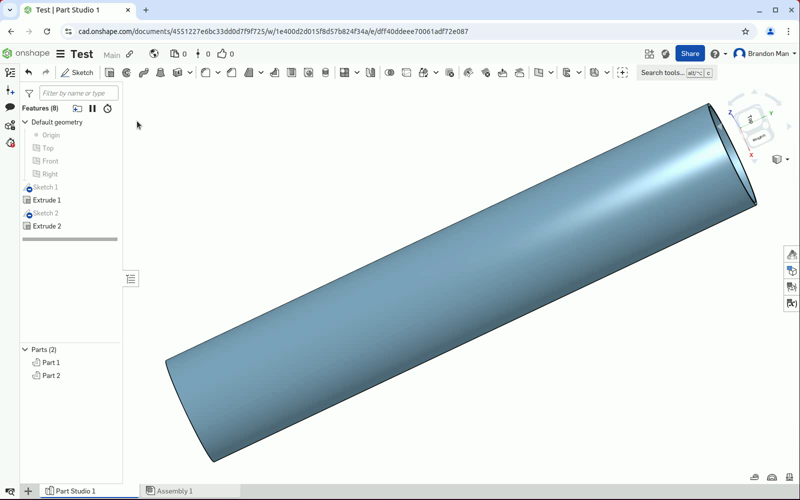
key(up, 2)
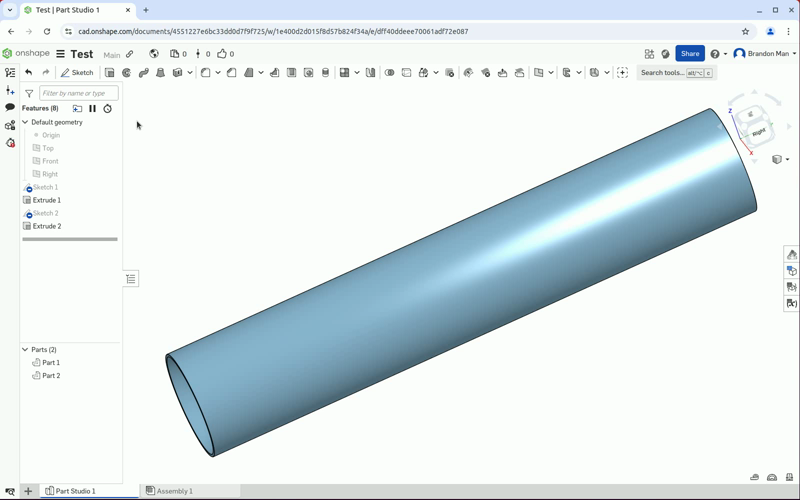
key(right, 2)
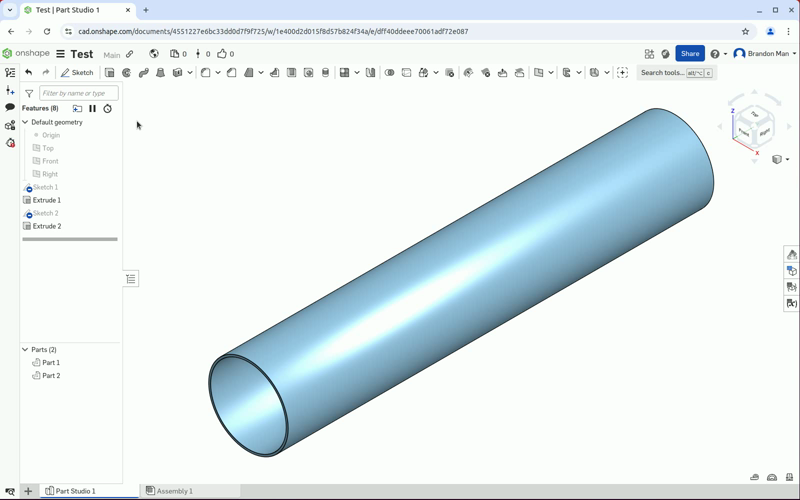
mouse_move(73, 189)
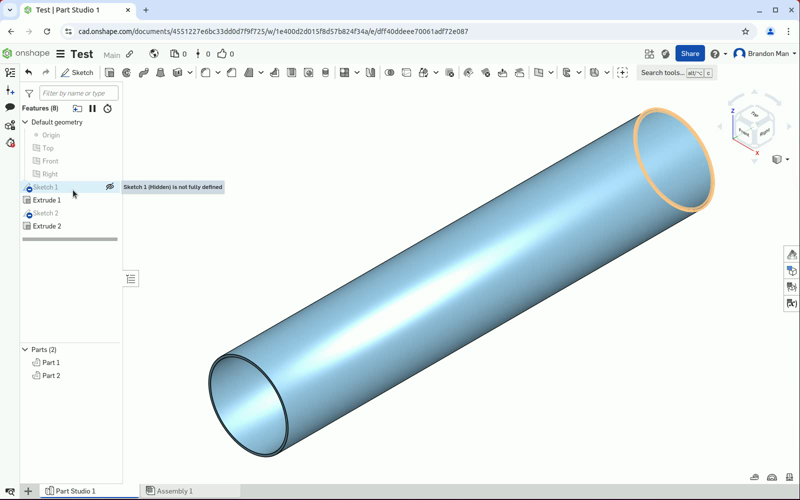
click(73, 189)